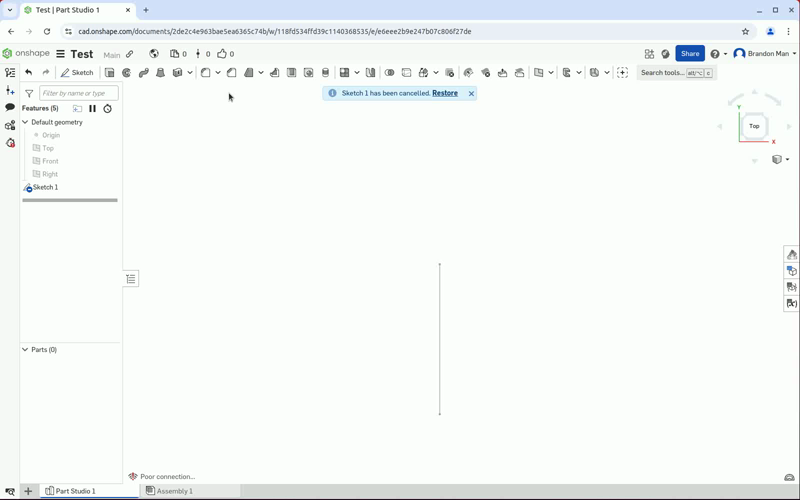
key(shift+h)
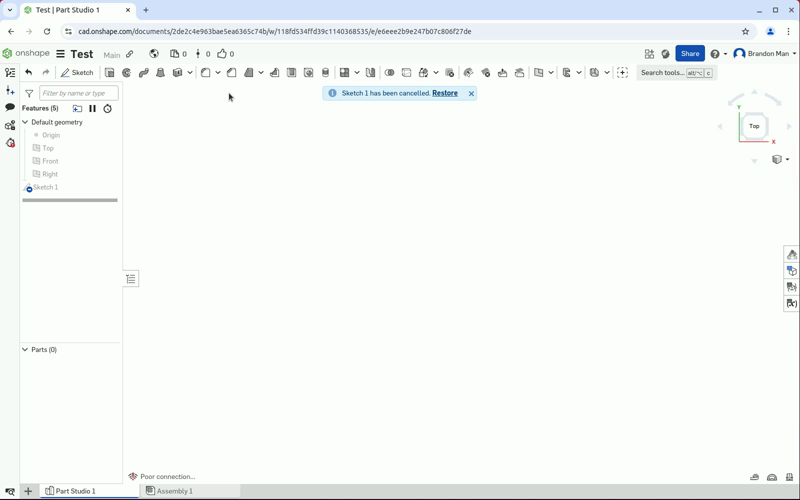
mouse_move(73, 352)
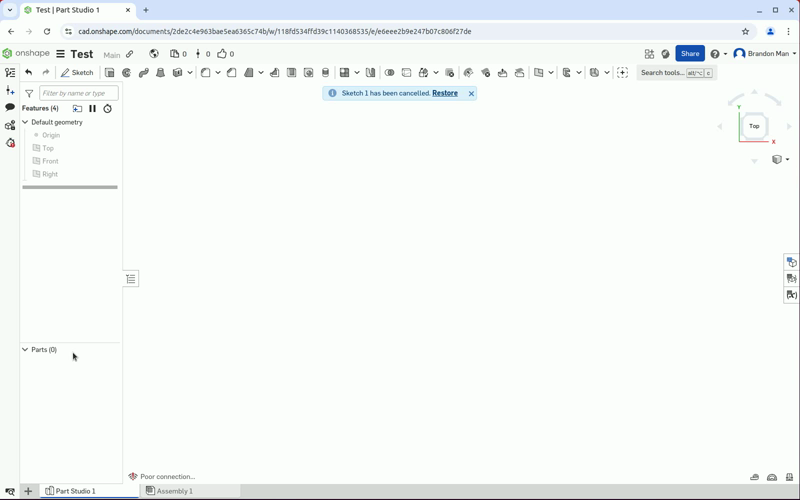
key(y)
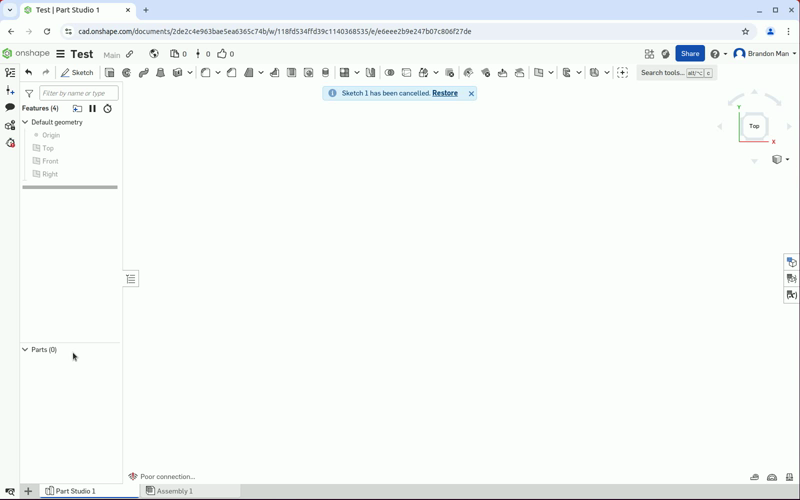
key(shift+p)
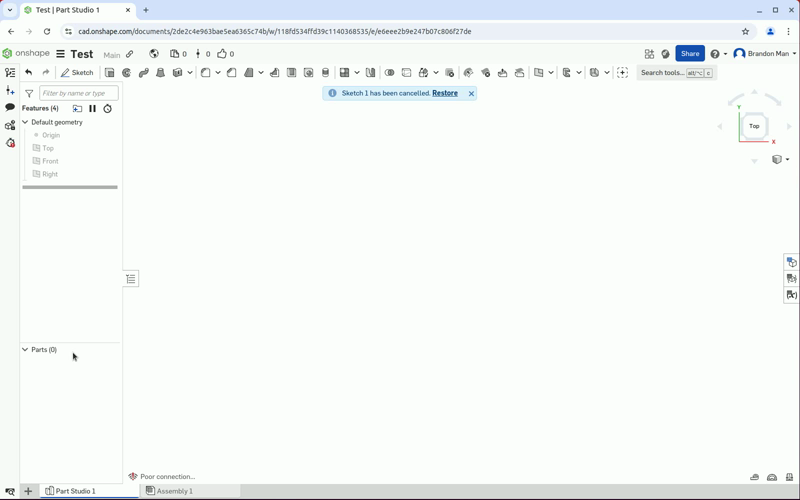
key(space)
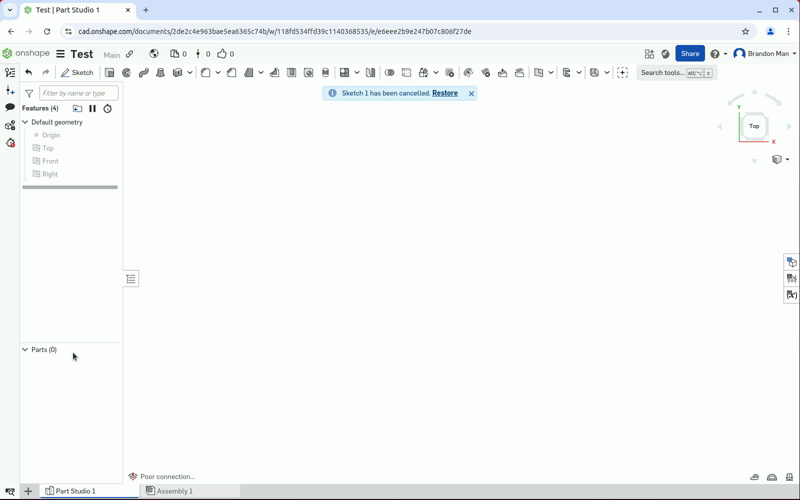
key_down(shift)
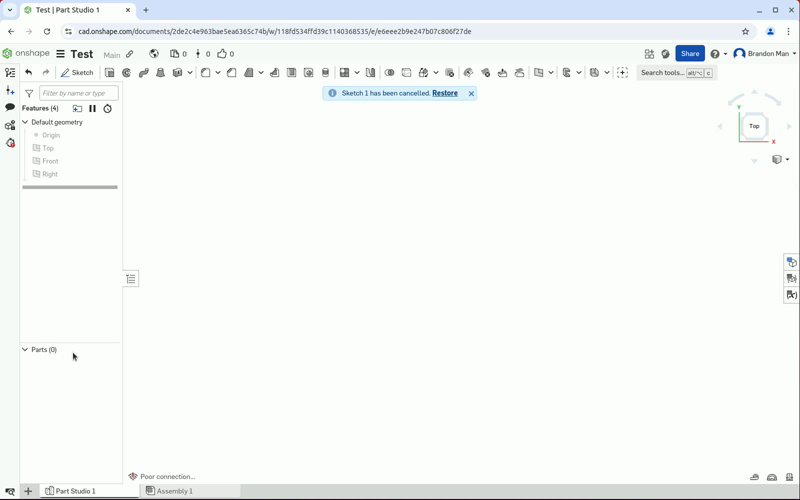
key(up)
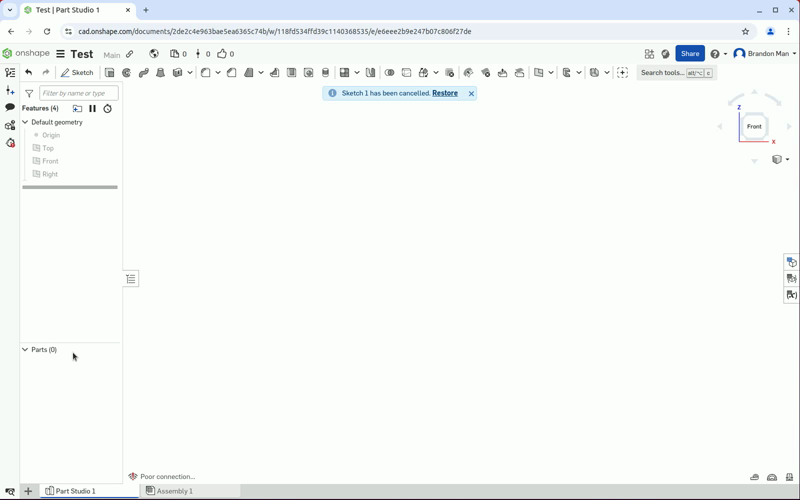
key_up(shift)
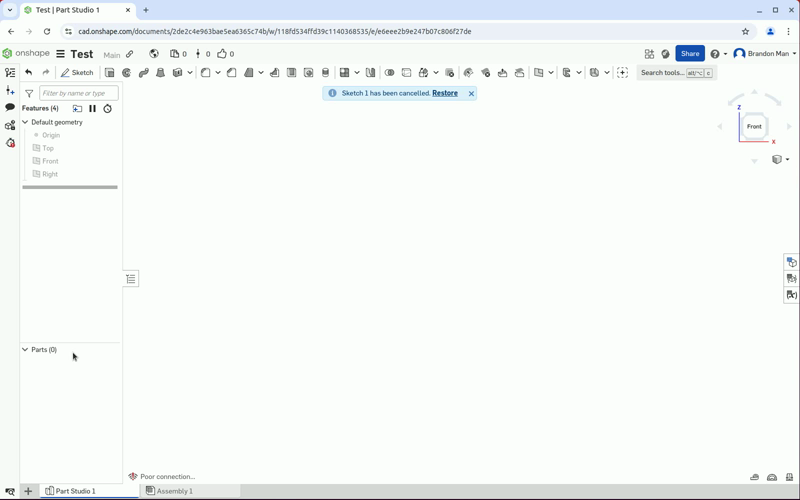
key(space)
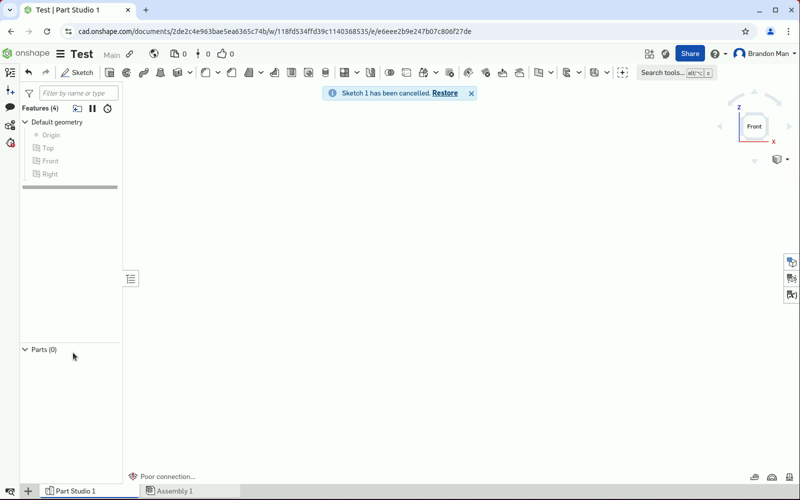
key_down(shift)
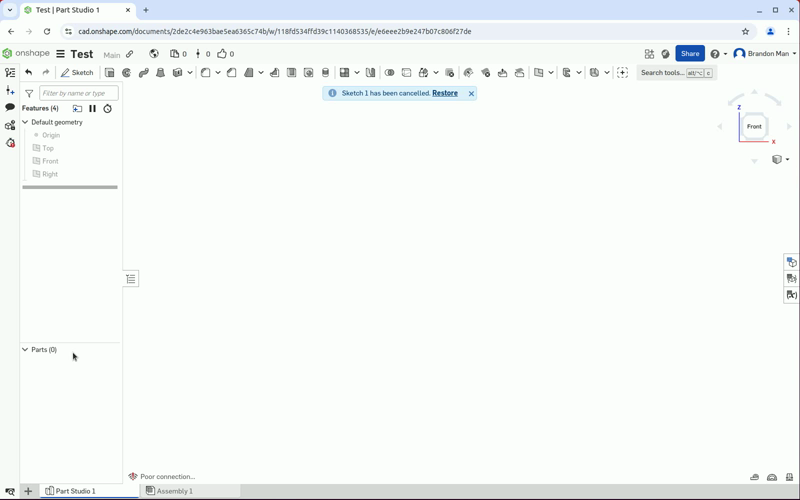
key(left)
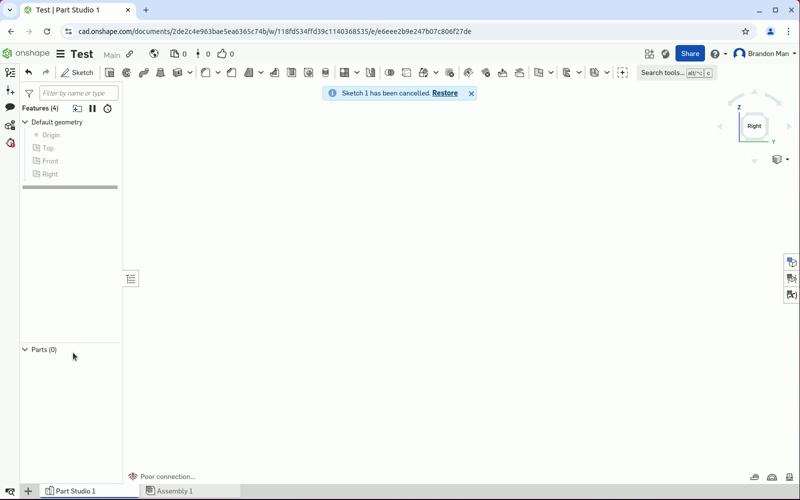
key_up(shift)
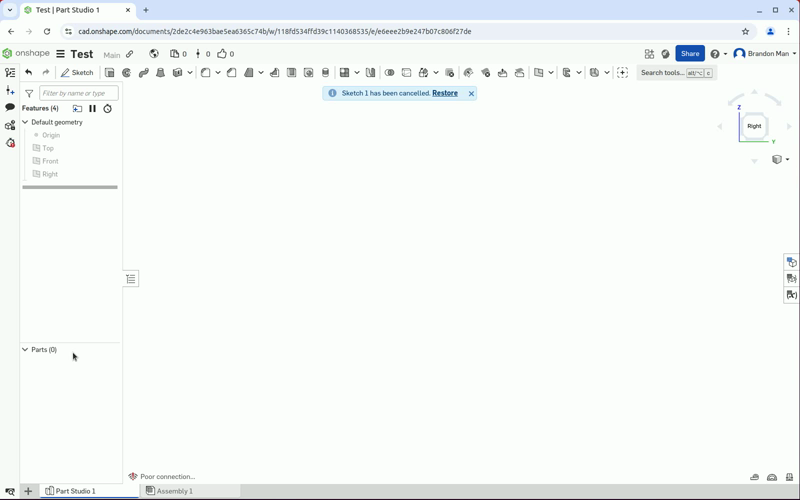
mouse_move(73, 352)
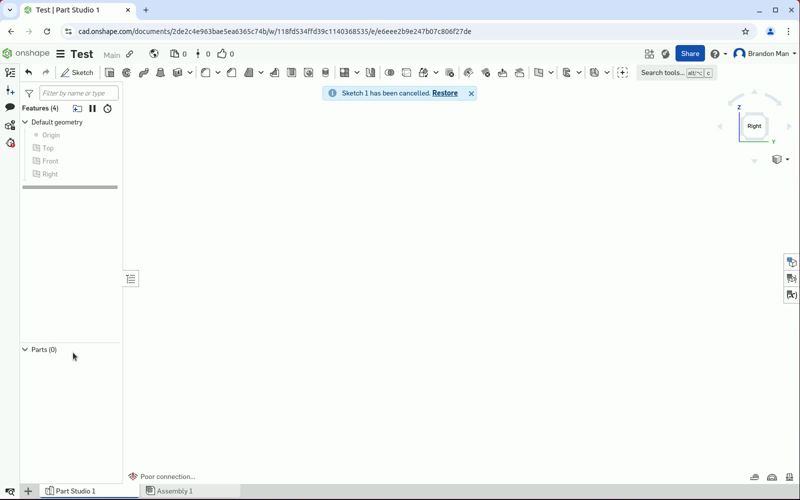
key(shift+y)
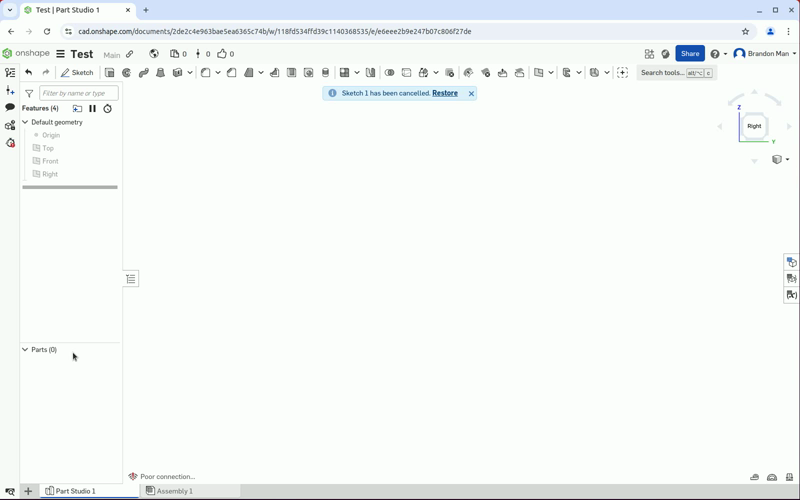
key(shift+s)
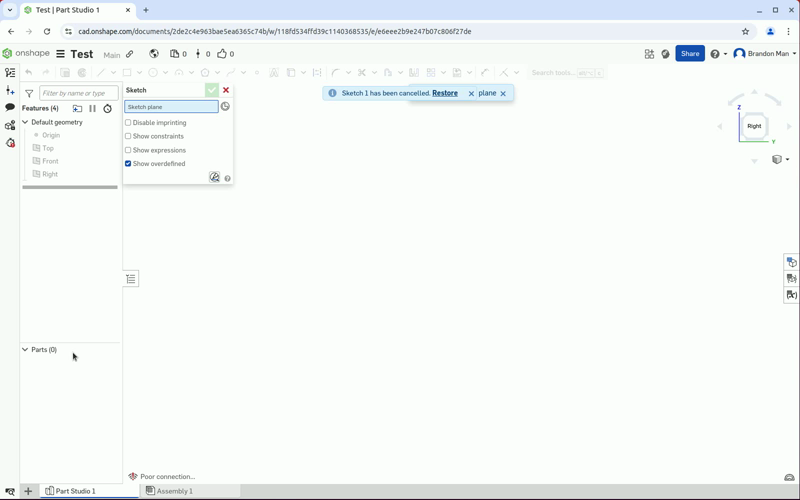
mouse_move(73, 176)
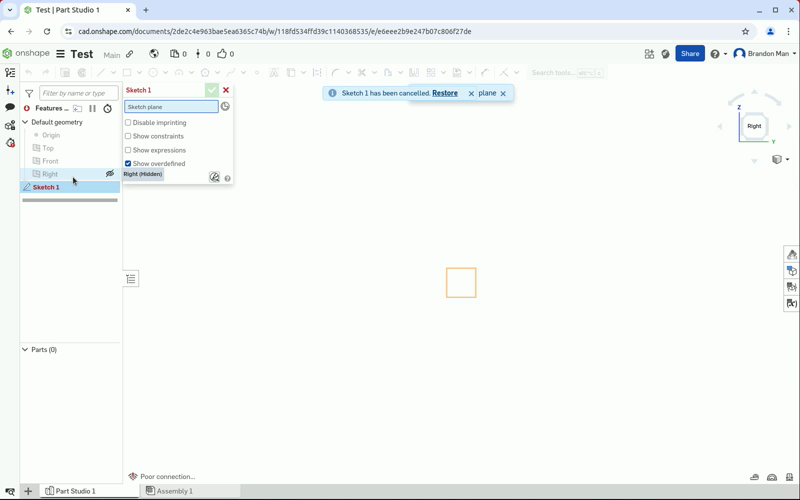
click(73, 176)
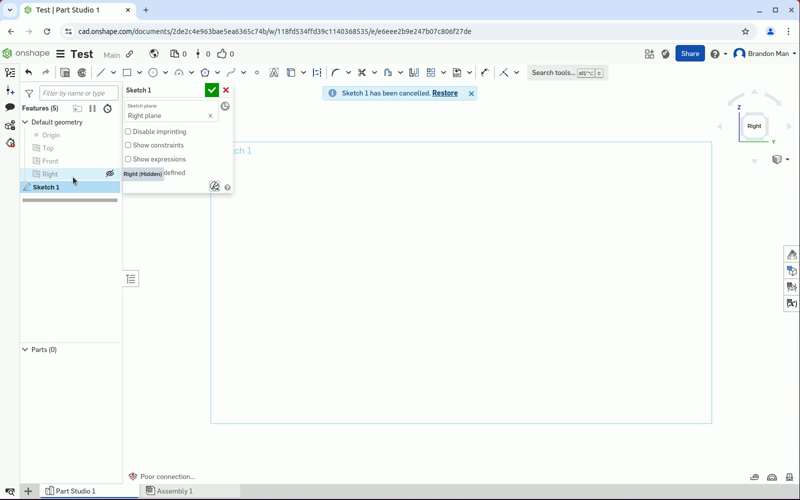
mouse_move(73, 352)
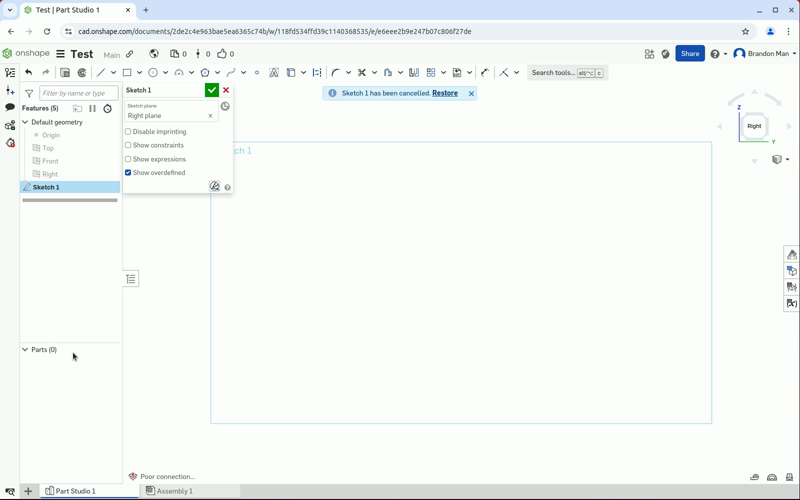
key(y)
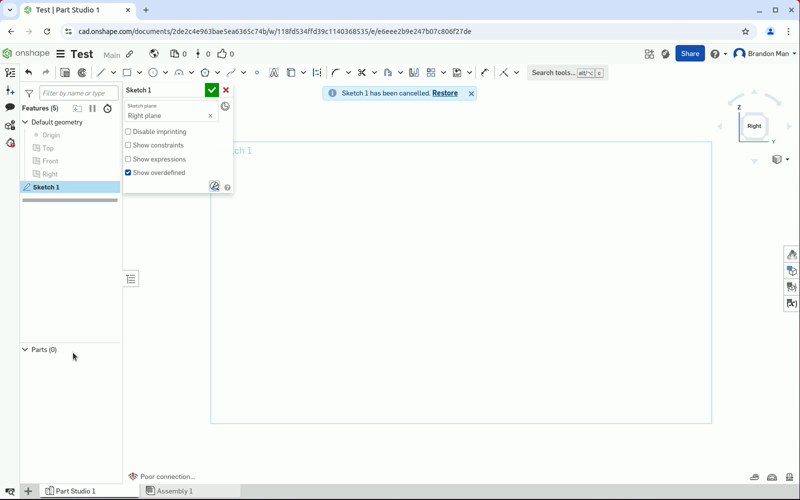
key(l)
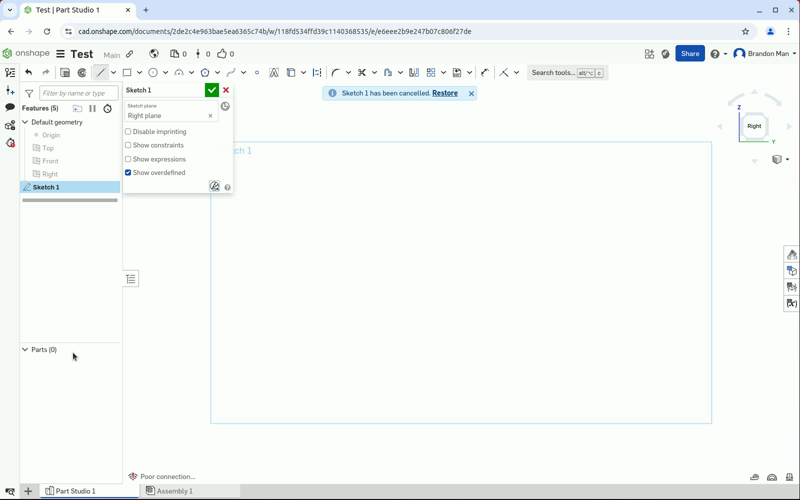
key_down(shift)
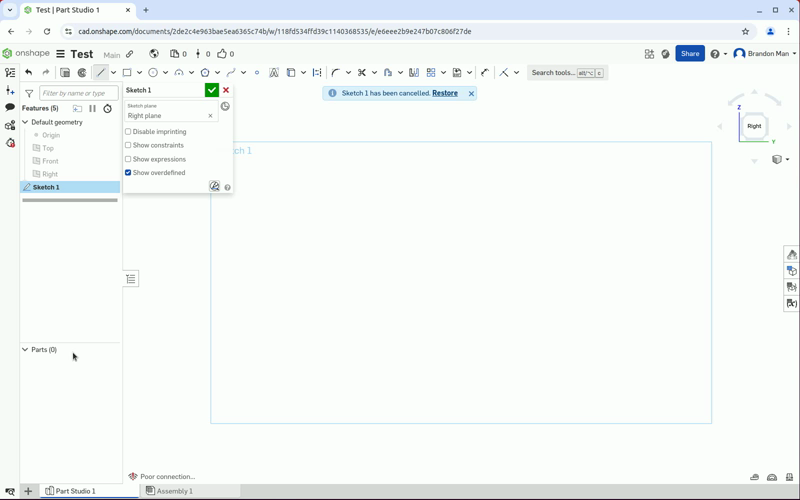
mouse_move(348, 370)
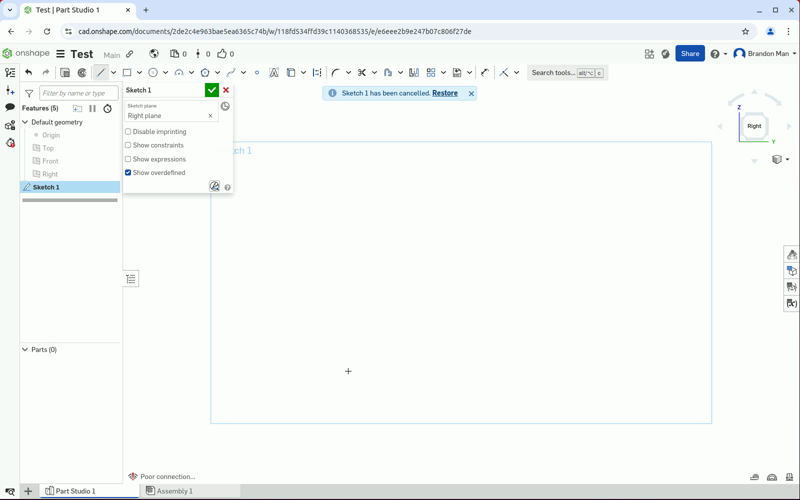
click(348, 370)
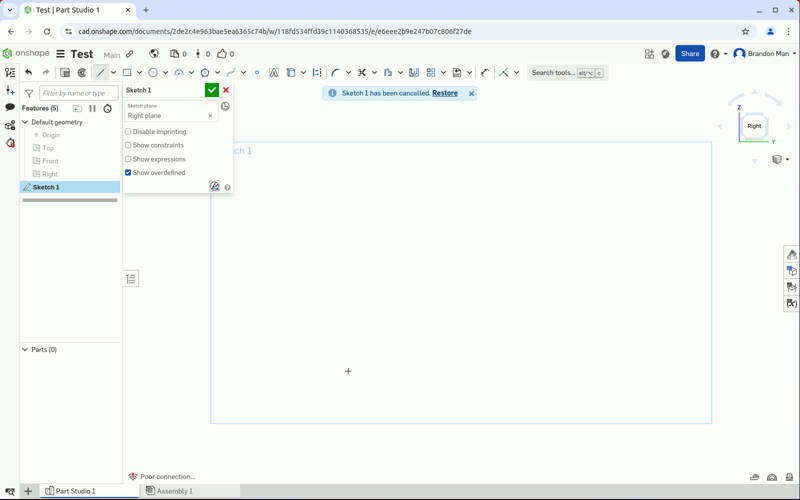
key_up(shift)
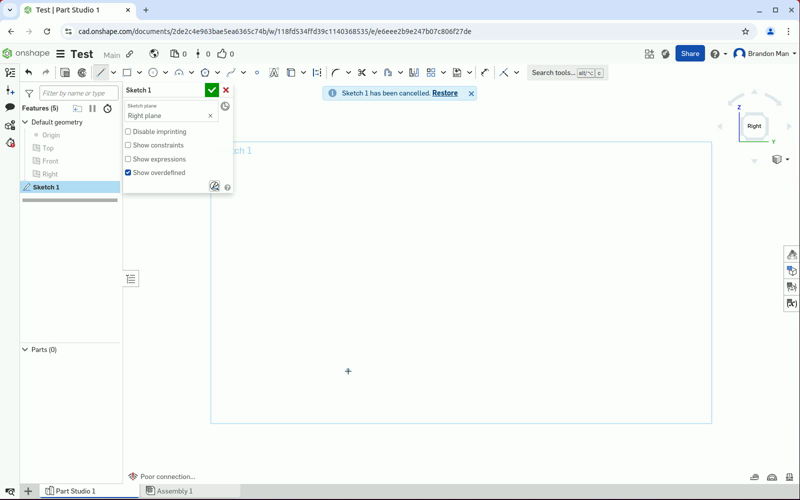
key_down(shift)
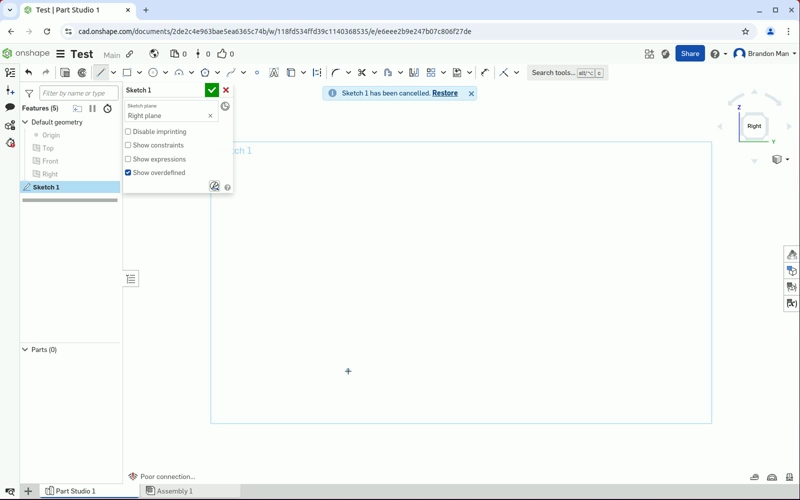
mouse_move(572, 370)
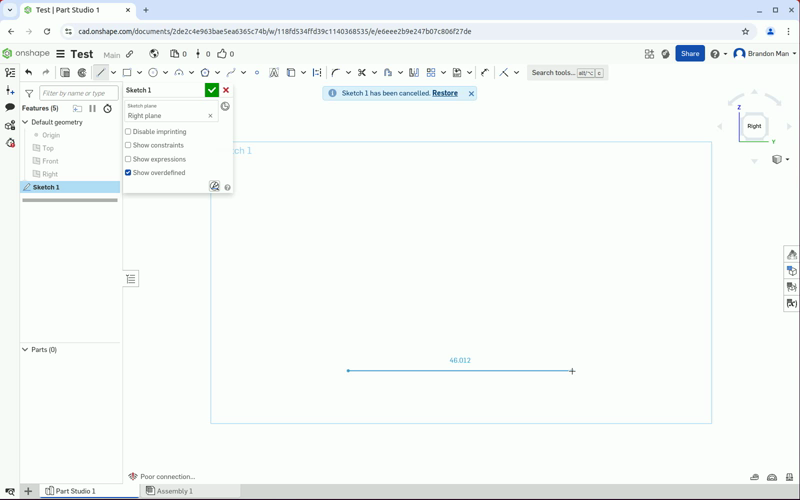
click(572, 370)
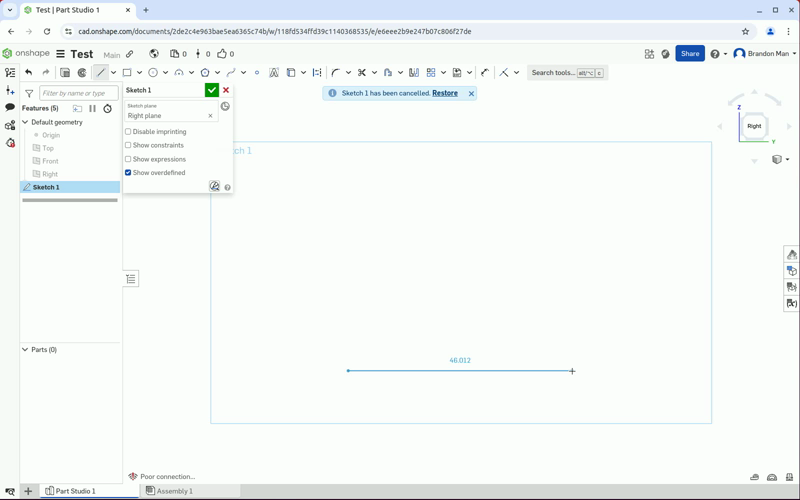
key_up(shift)
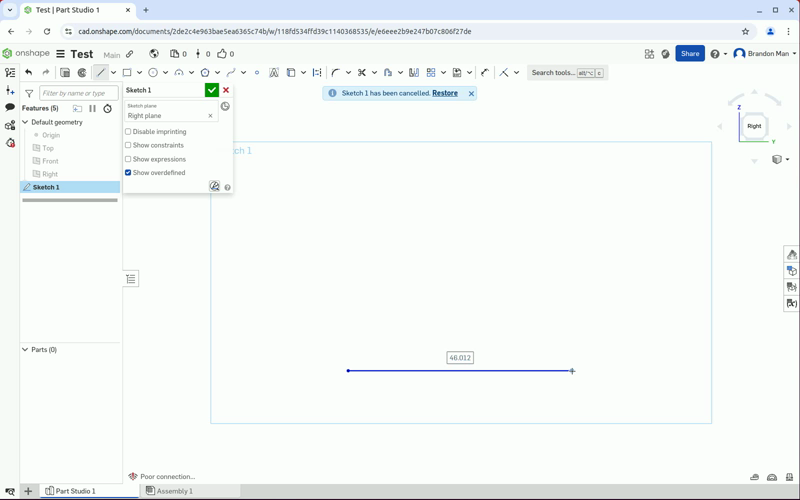
key_down(shift)
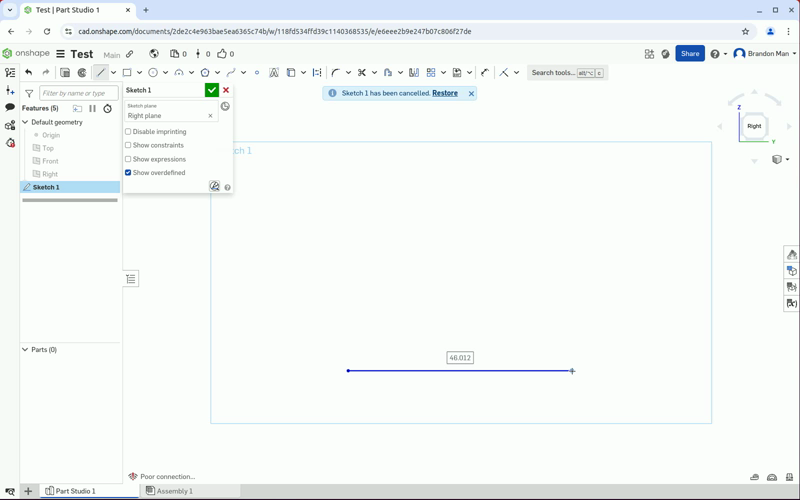
mouse_move(572, 196)
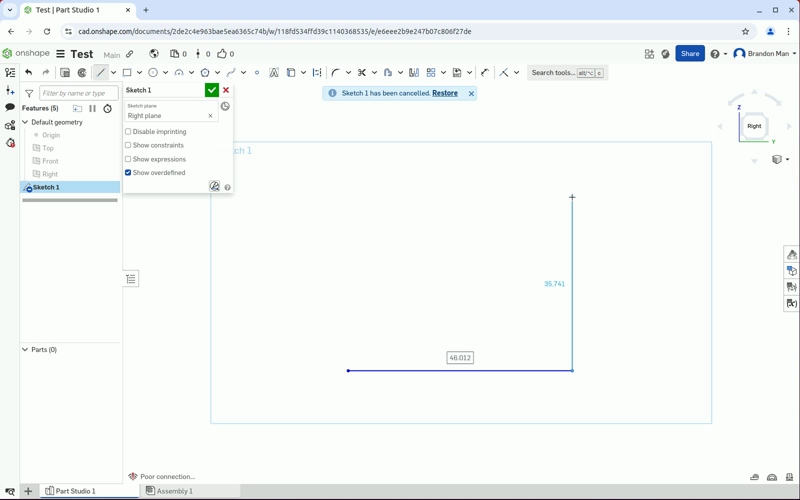
click(572, 196)
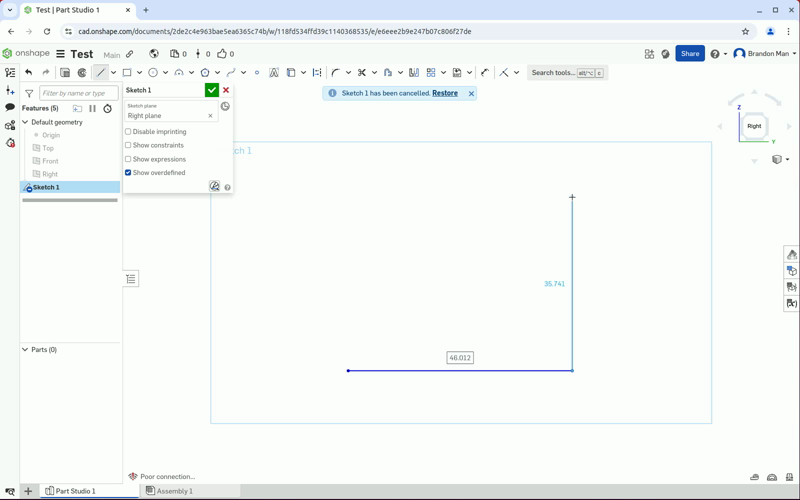
key_up(shift)
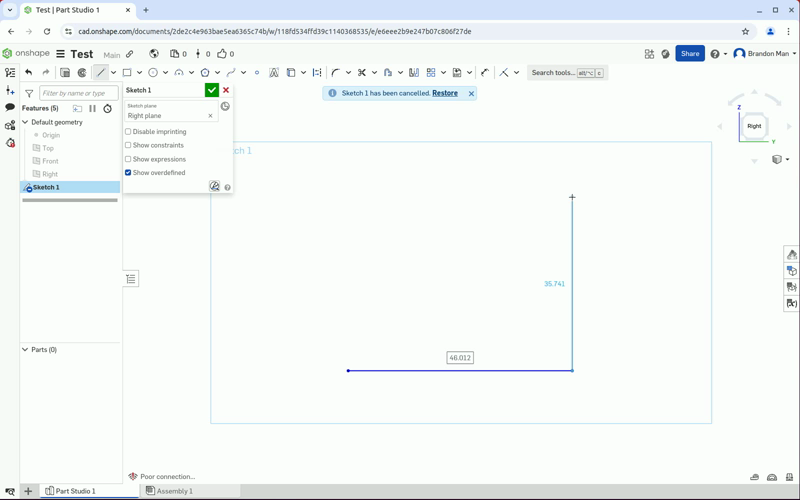
key_down(shift)
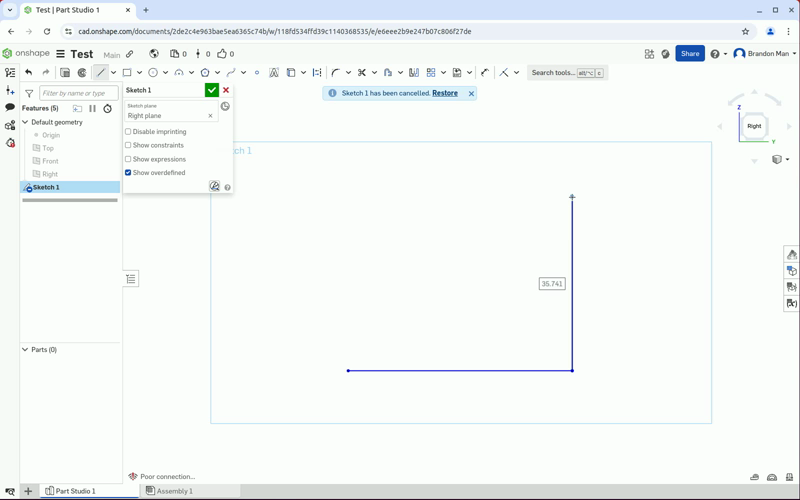
mouse_move(348, 196)
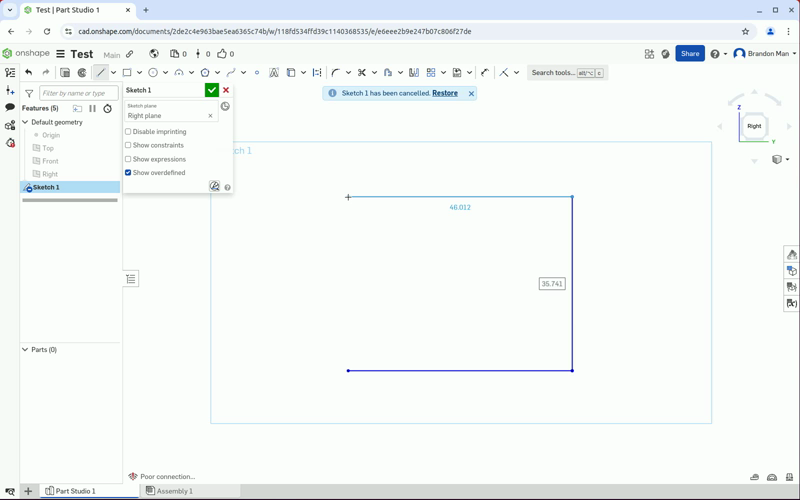
click(348, 196)
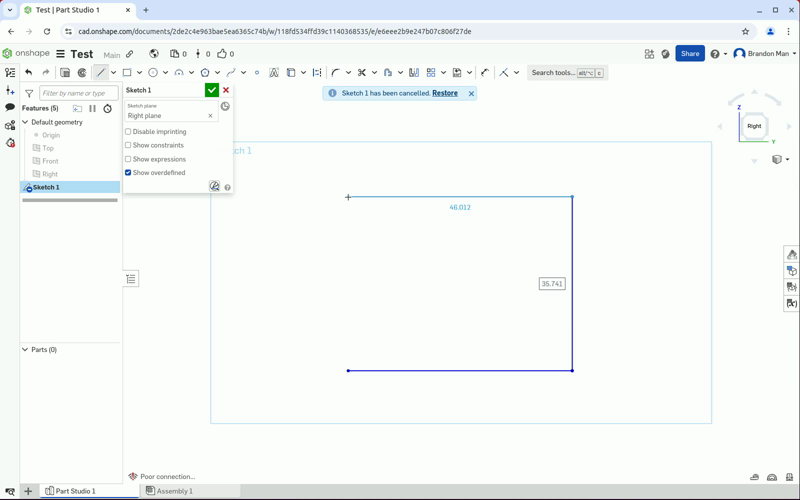
key_up(shift)
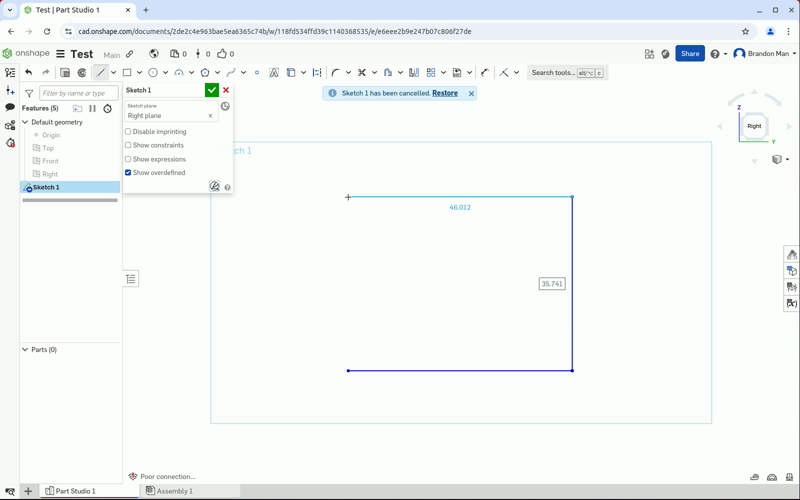
key_down(shift)
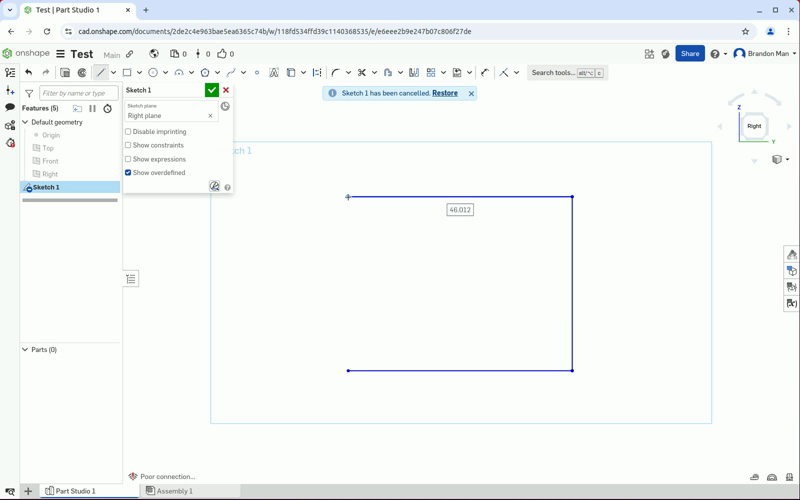
mouse_move(348, 370)
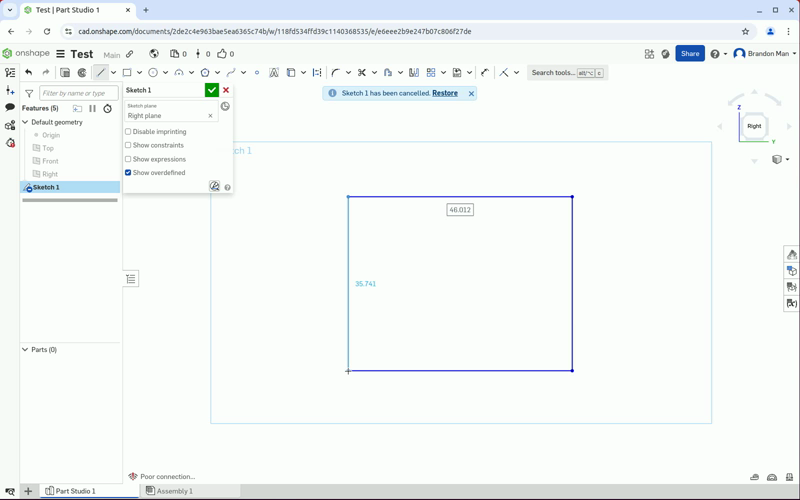
key_up(shift)
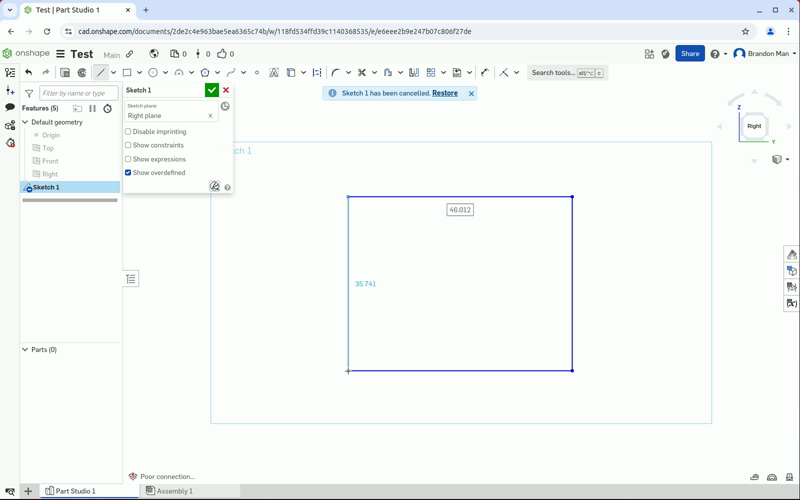
click(348, 370)
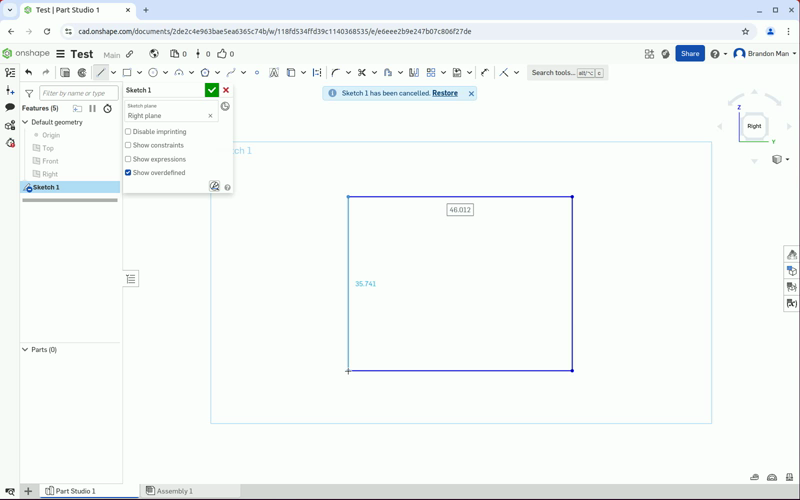
key(esc)
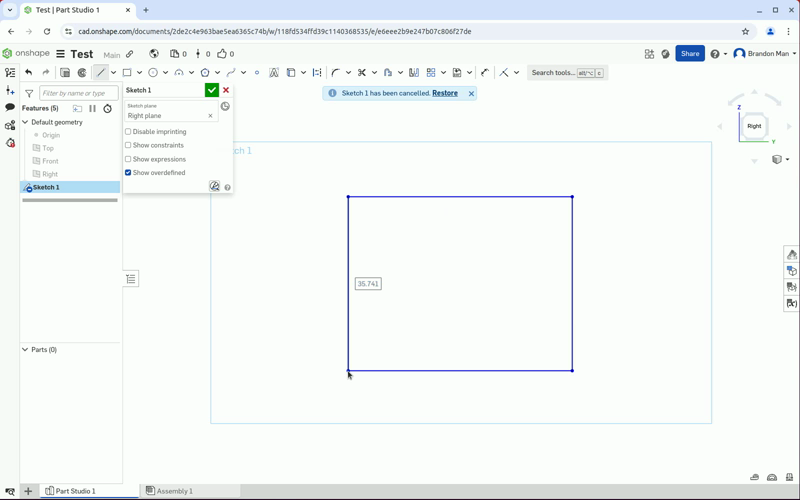
mouse_move(466, 250)
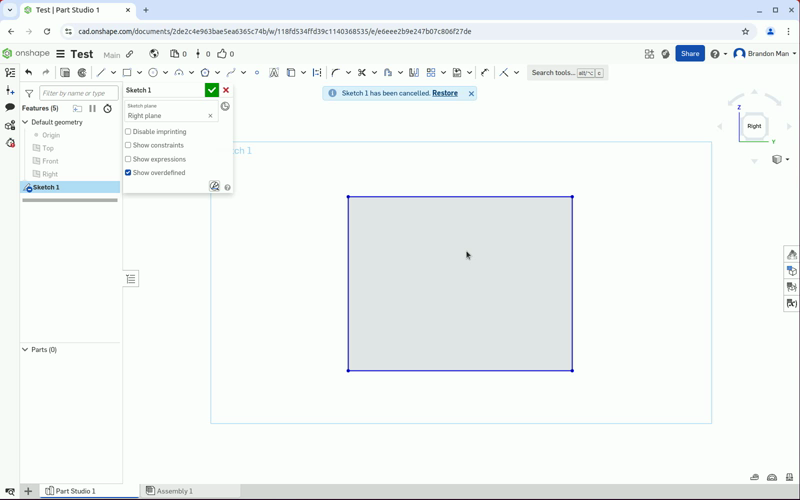
click(466, 250)
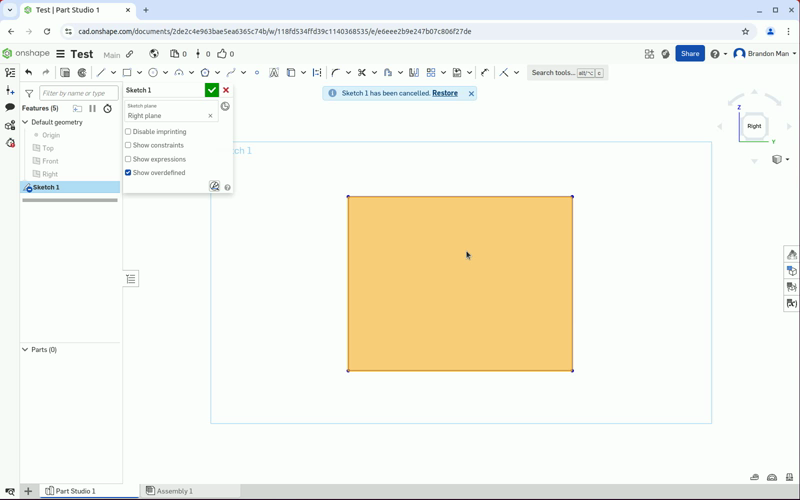
mouse_move(73, 352)
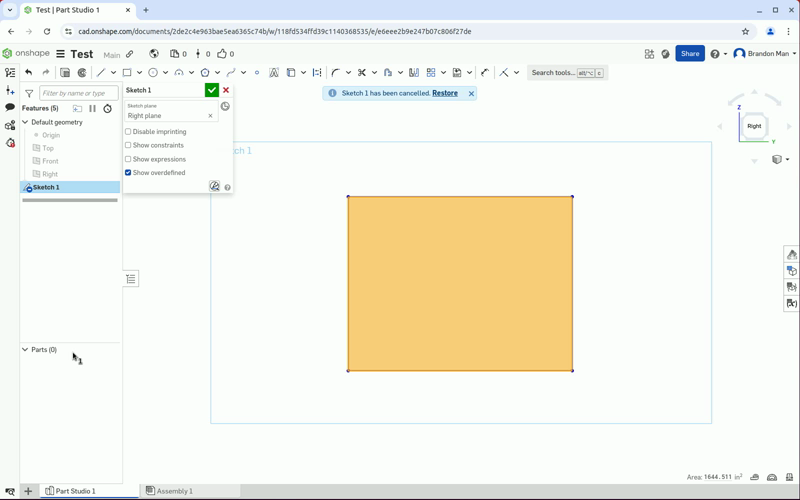
key(shift+y)
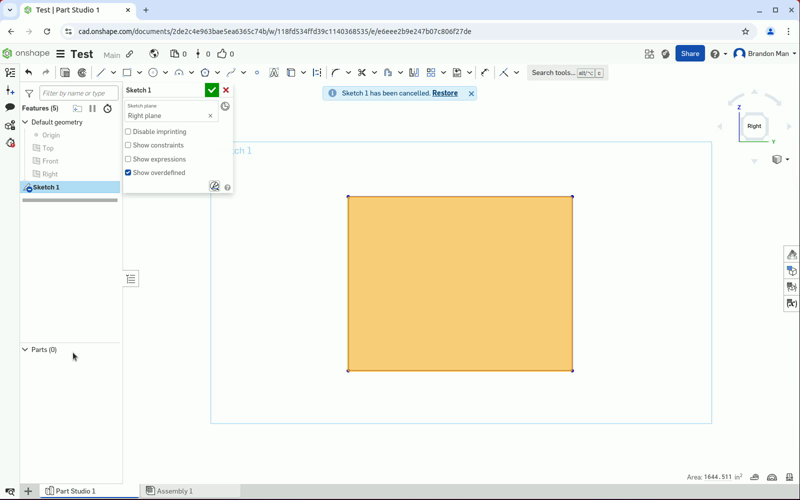
key(shift+e)
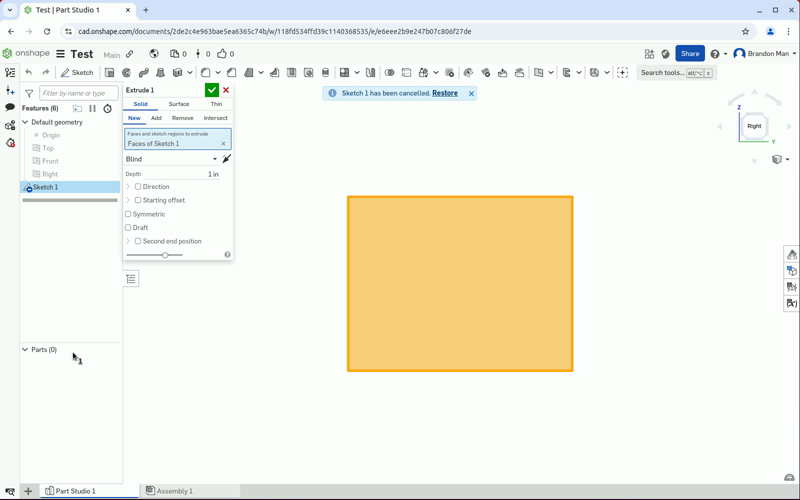
mouse_move(143, 106)
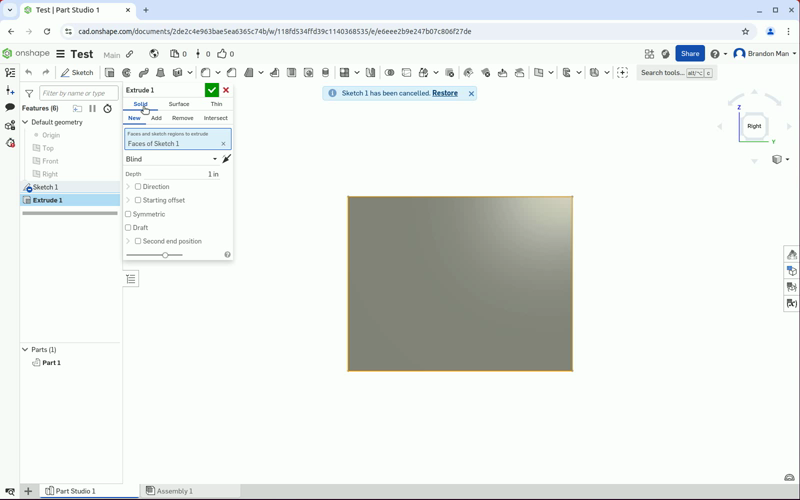
click(143, 106)
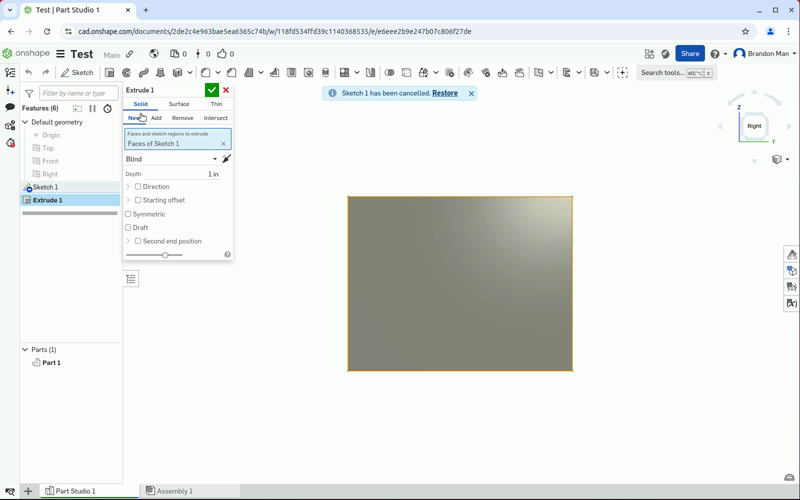
mouse_move(137, 120)
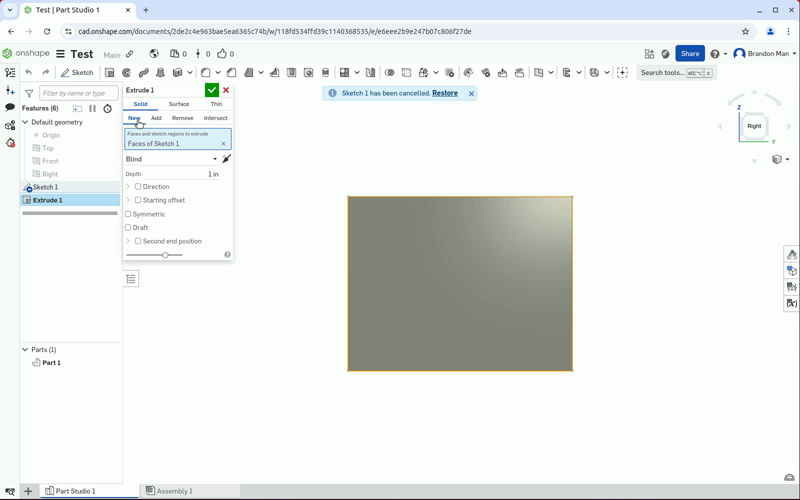
click(137, 120)
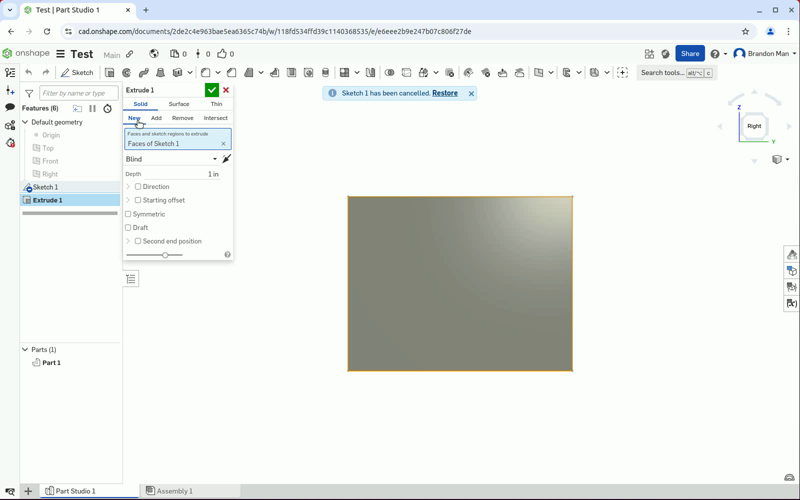
key(tab, 4)
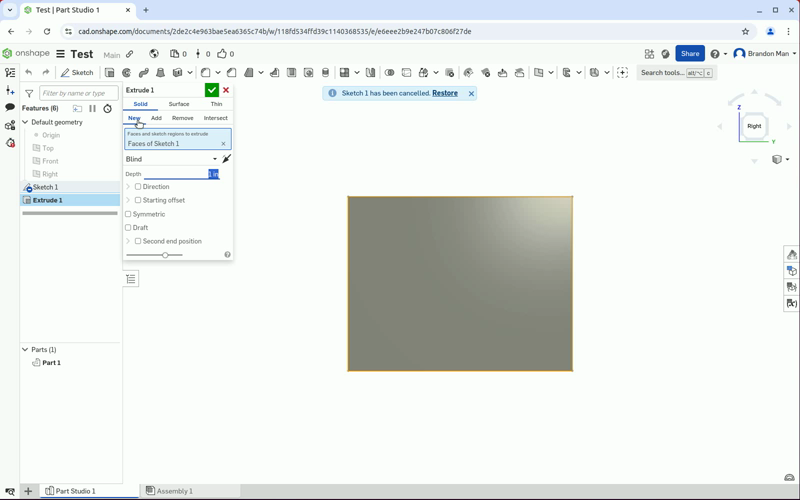
text(0.963)
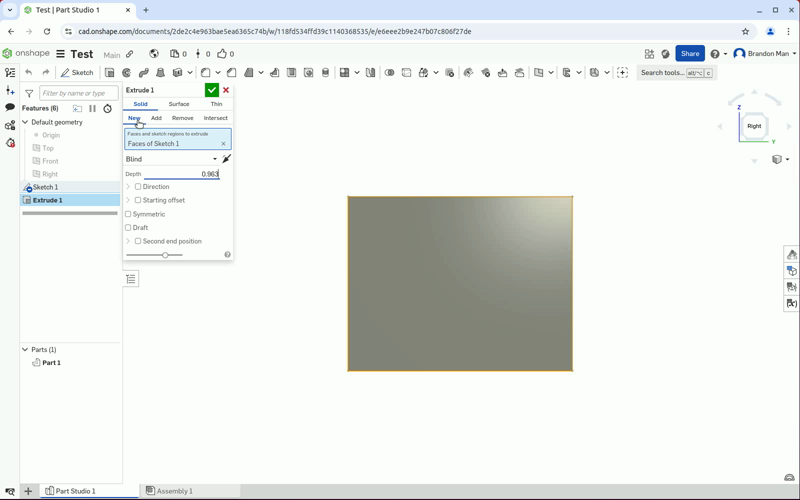
key(enter)
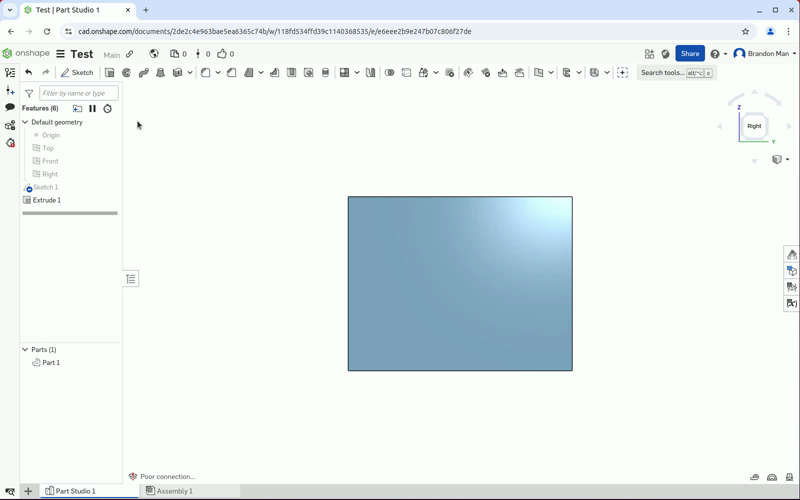
key(shift+h)
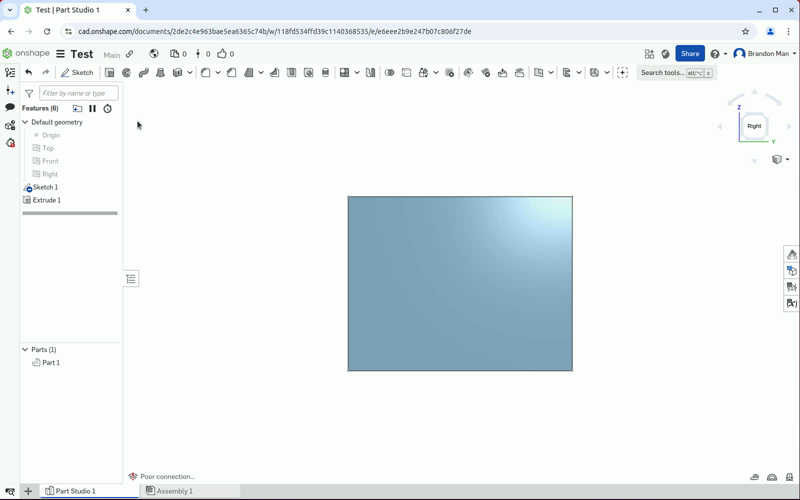
key(shift+h)
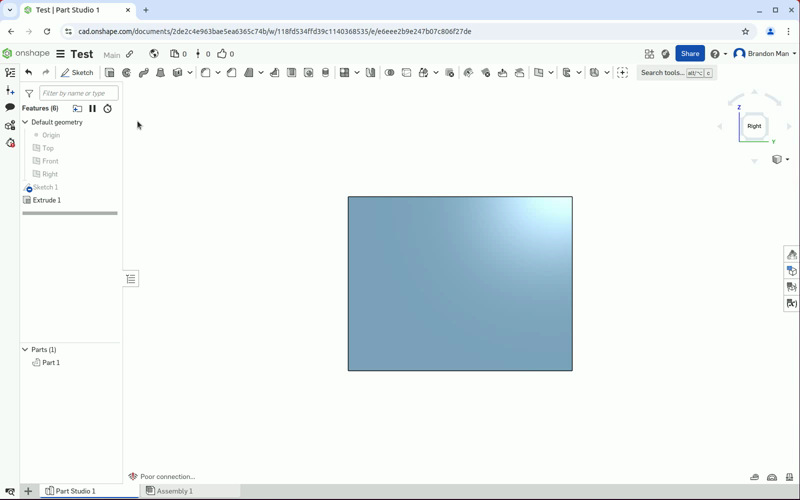
mouse_move(73, 189)
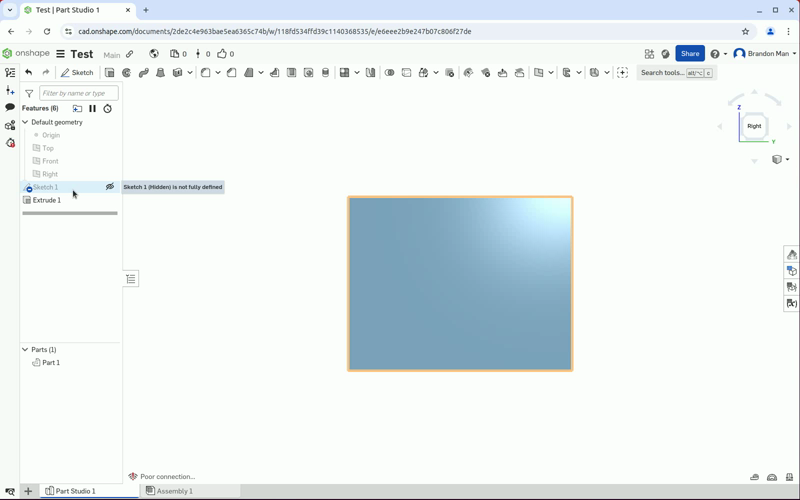
click(73, 189)
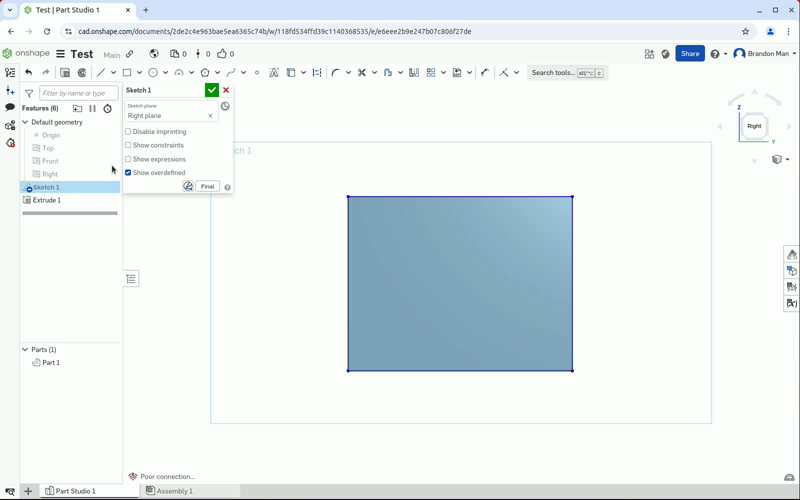
mouse_move(229, 92)
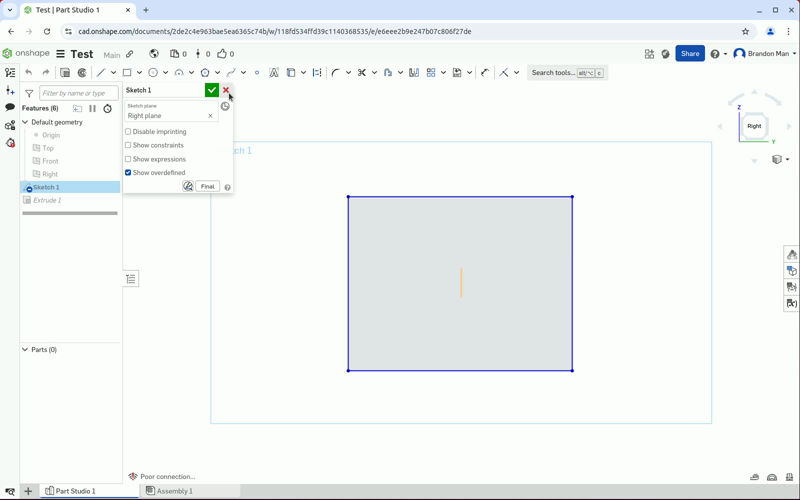
click(229, 92)
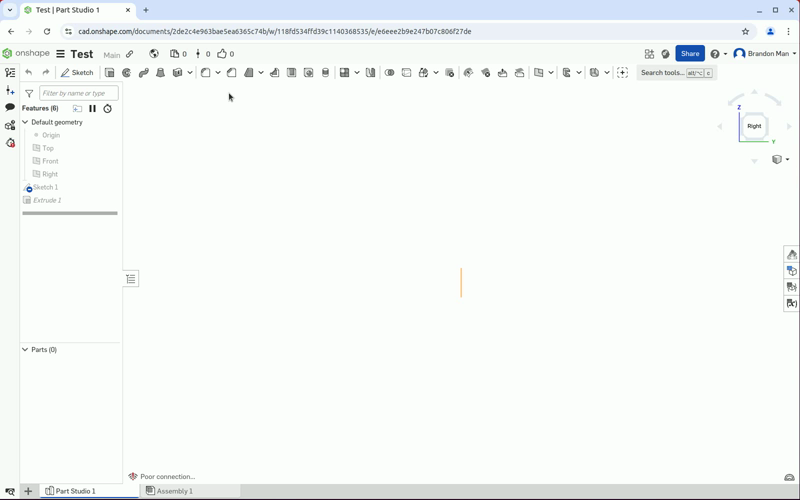
mouse_move(541, 75)
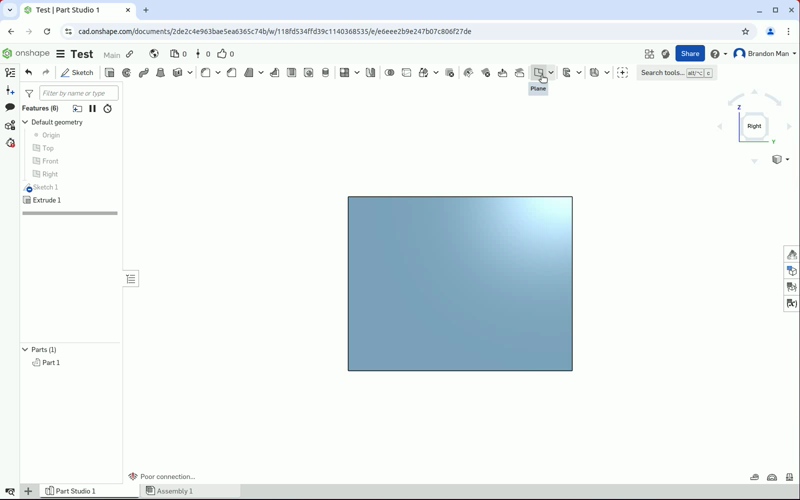
click(541, 75)
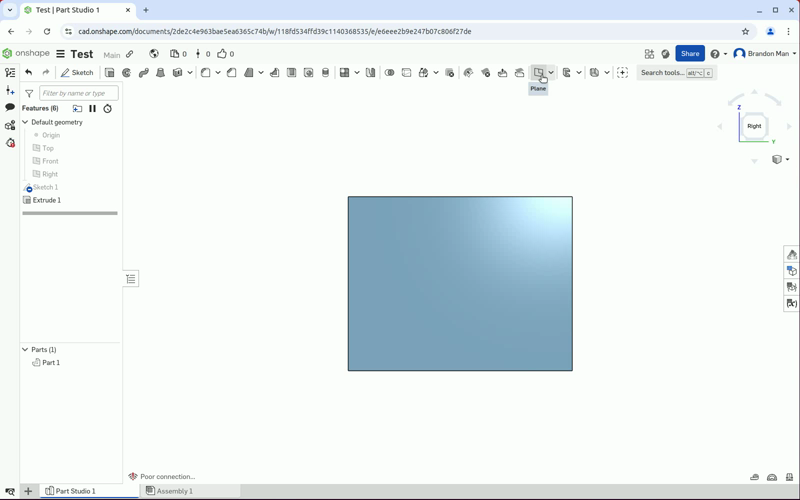
mouse_move(73, 176)
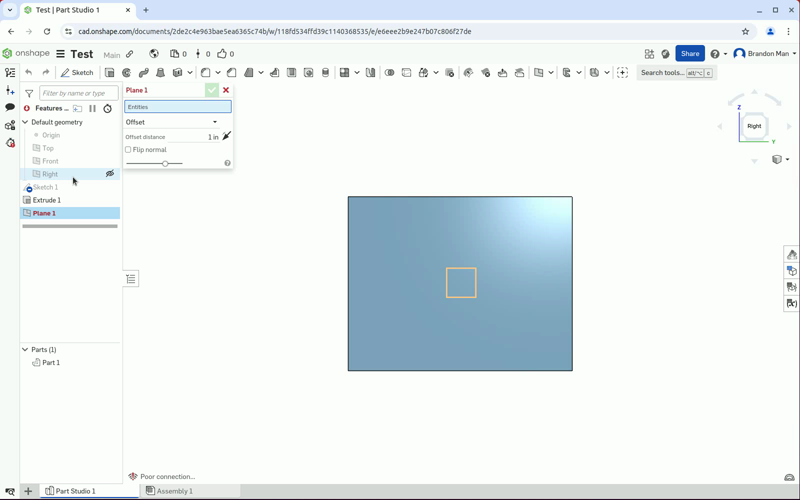
click(73, 176)
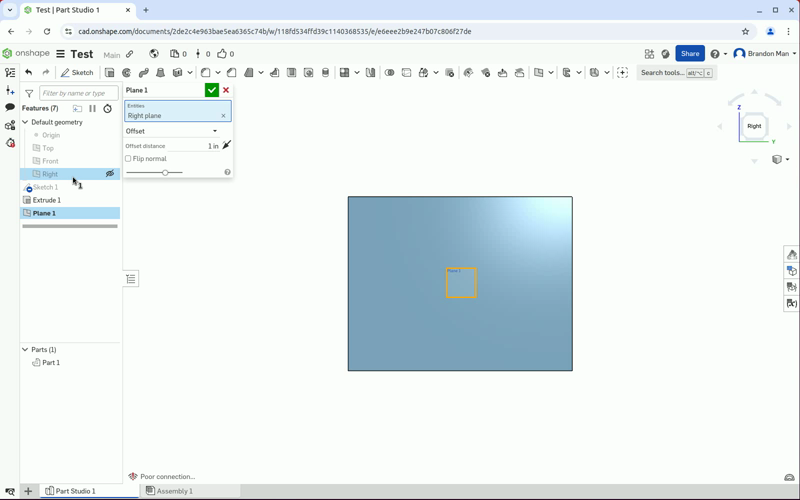
key(tab, 2)
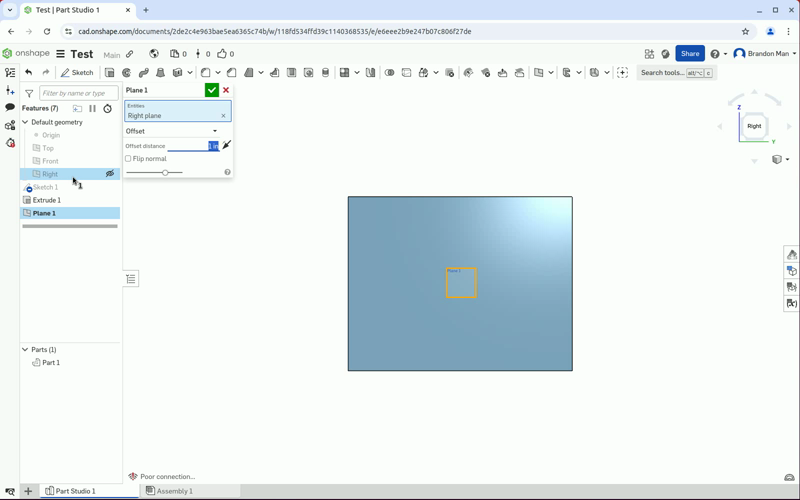
text(0.955)
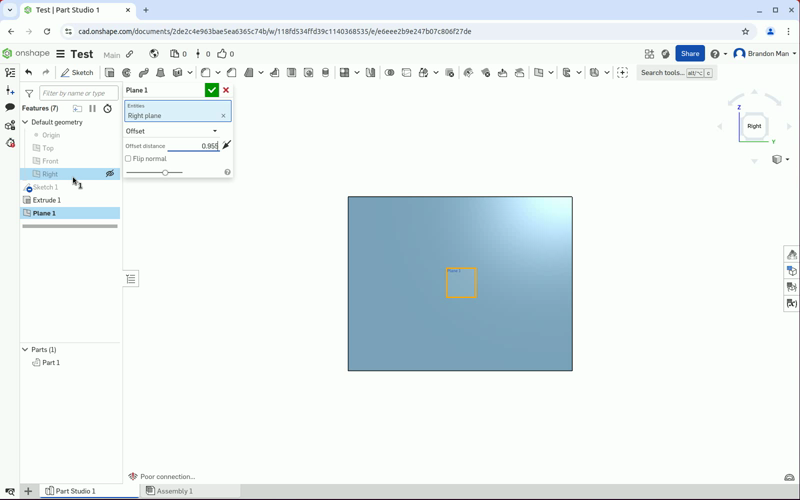
key(enter, 2)
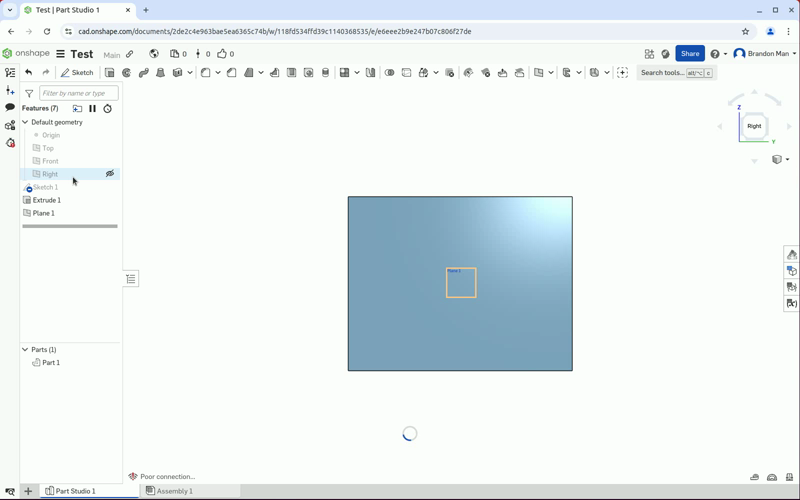
key(shift+s)
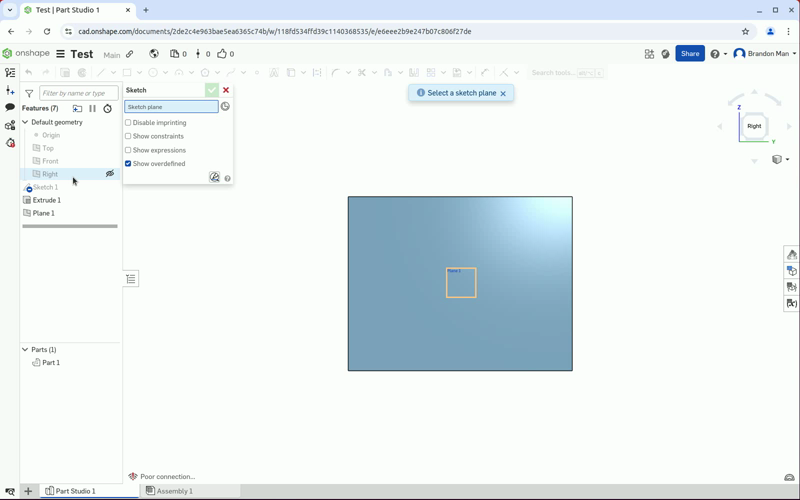
mouse_move(73, 215)
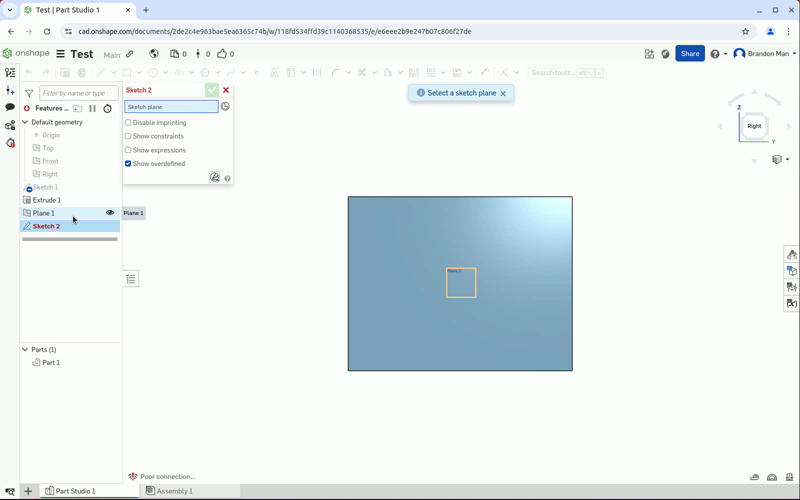
click(73, 215)
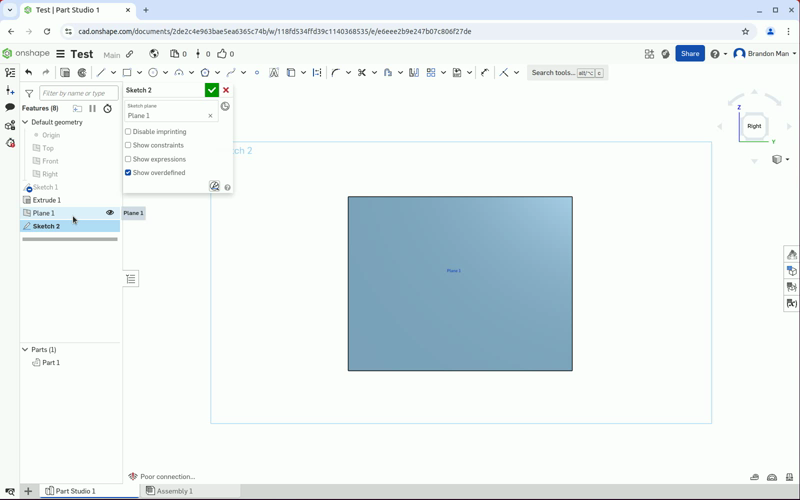
mouse_move(73, 352)
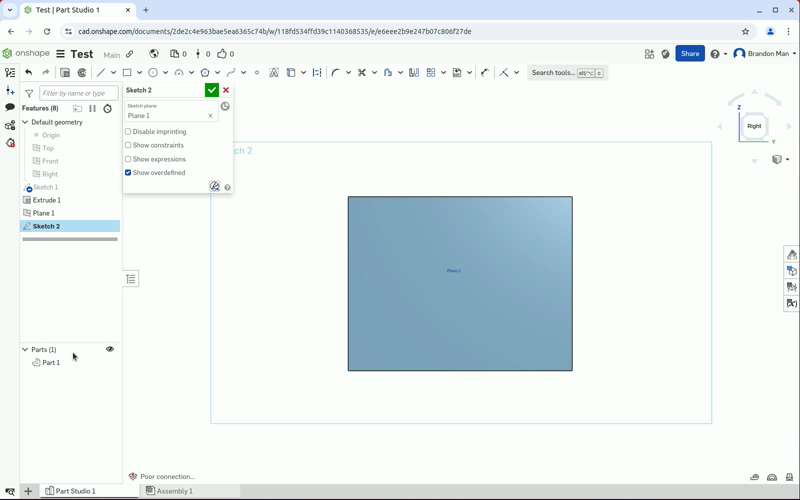
key(y)
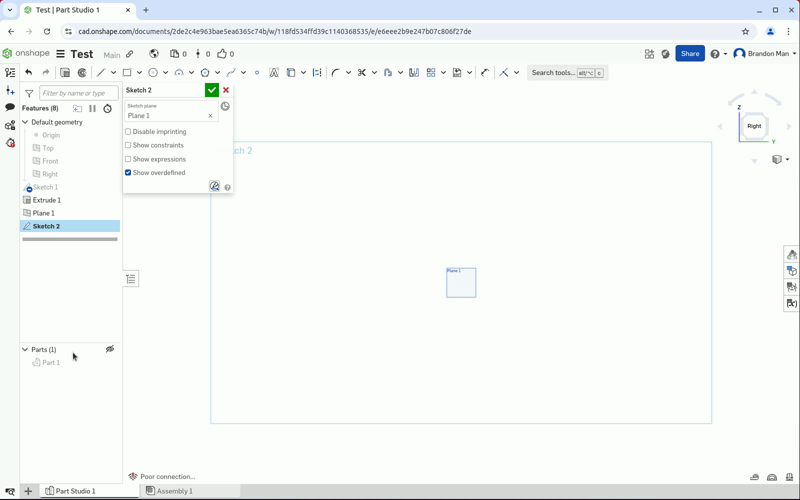
key(a)
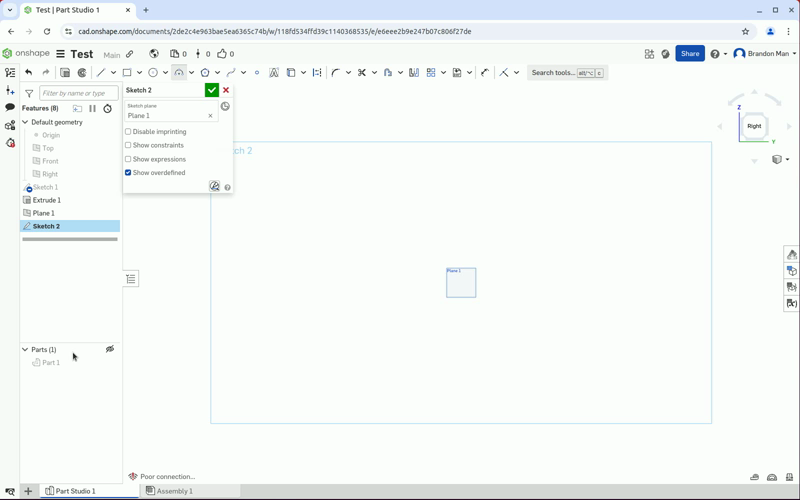
key_down(shift)
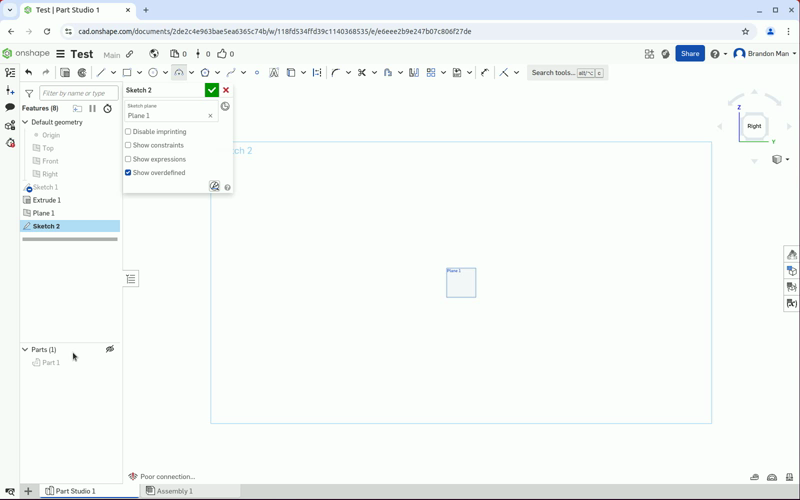
mouse_move(447, 195)
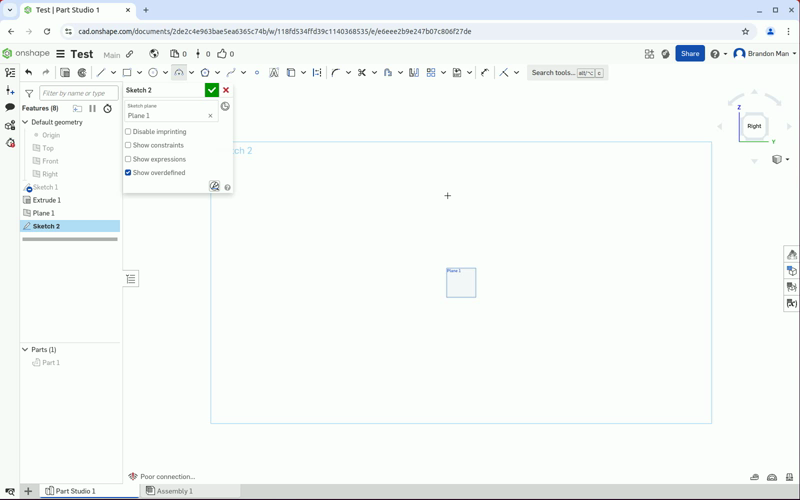
click(447, 195)
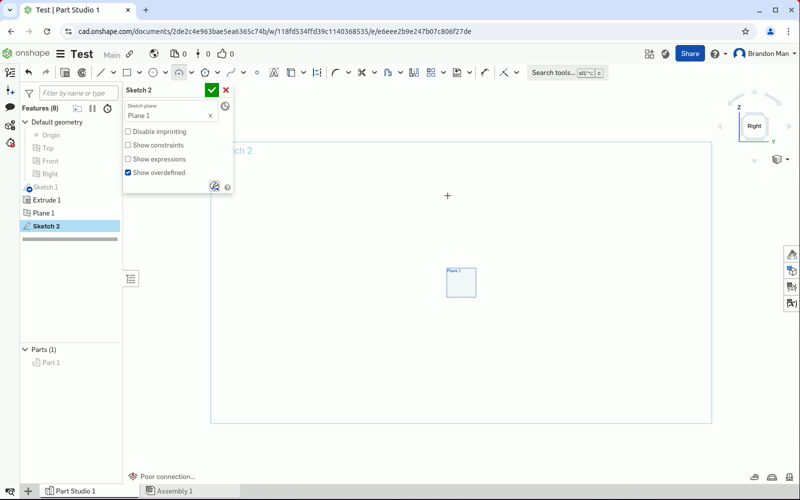
key_up(shift)
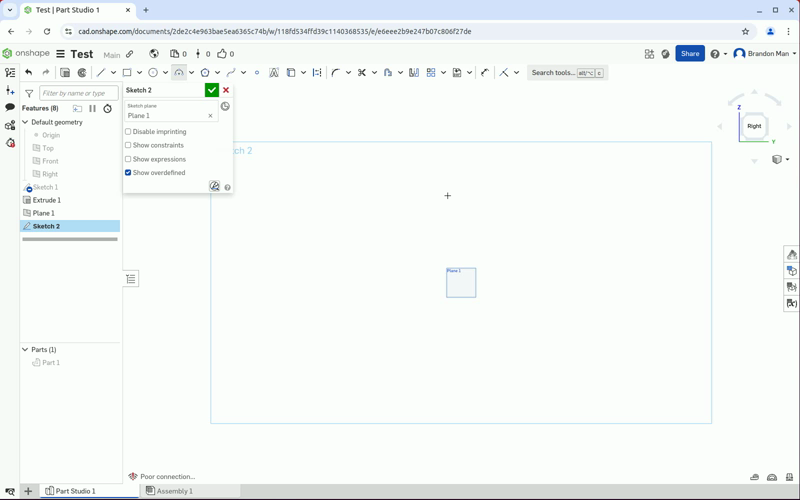
key_down(shift)
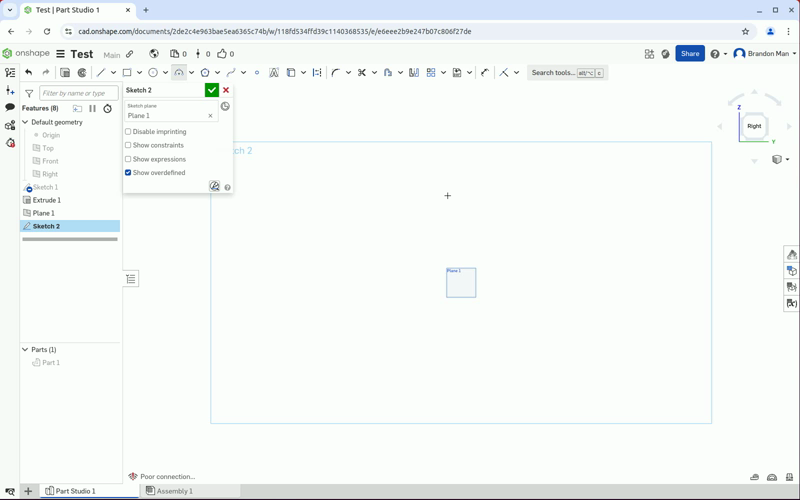
mouse_move(473, 195)
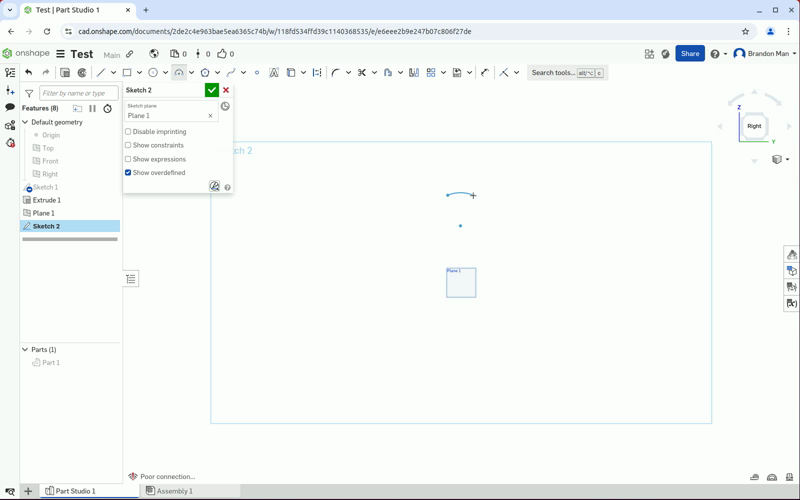
click(473, 195)
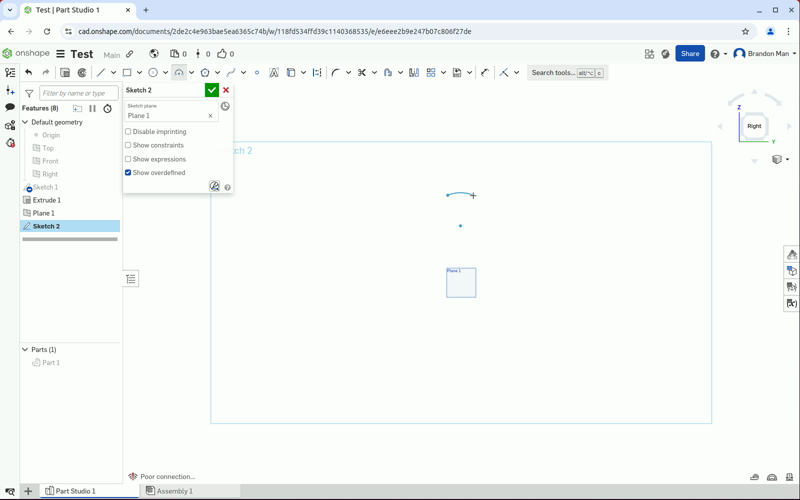
mouse_move(460, 207)
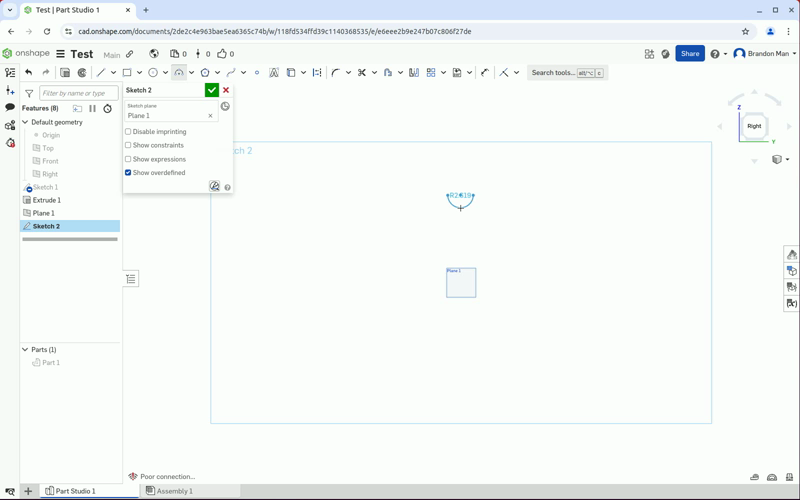
click(460, 207)
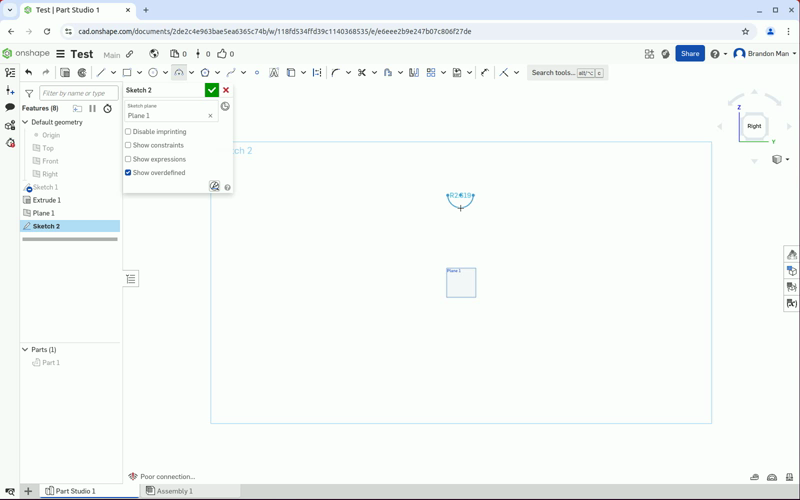
key_up(shift)
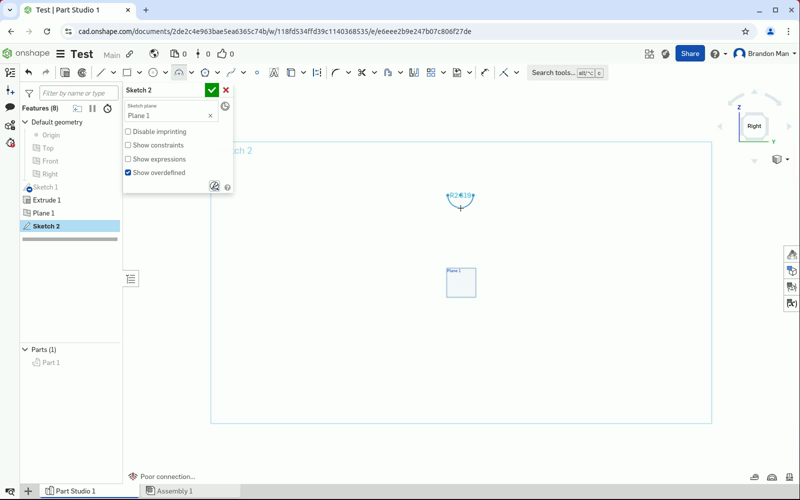
key(esc)
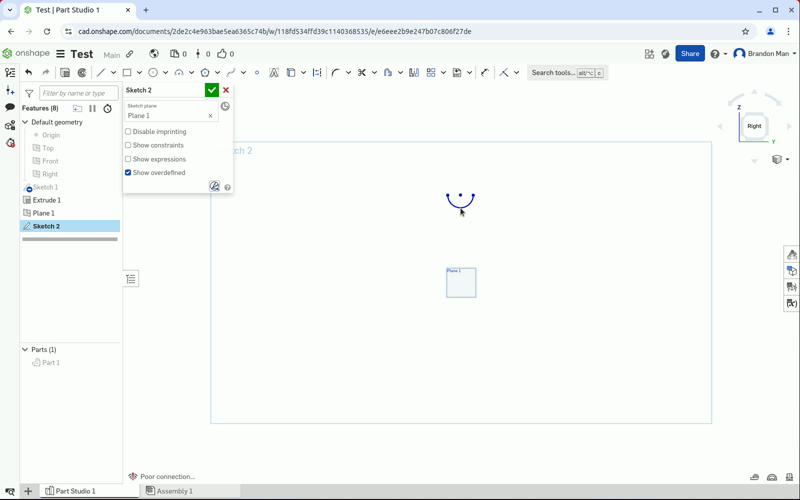
key(l)
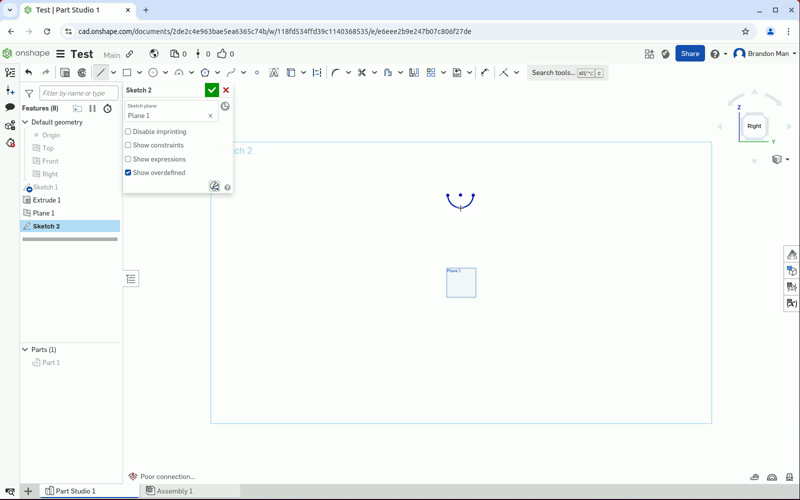
mouse_move(473, 195)
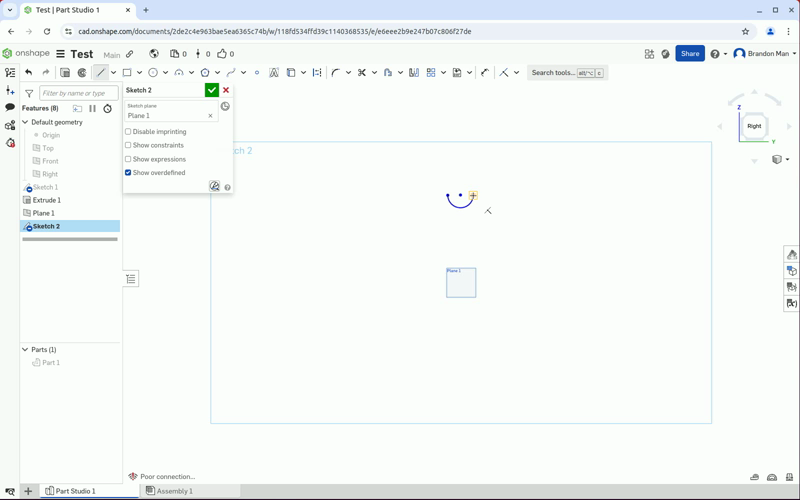
click(473, 195)
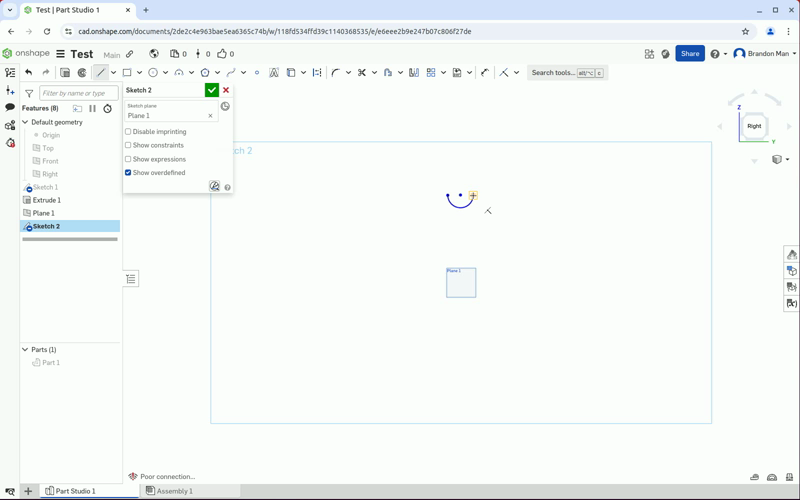
mouse_move(503, 195)
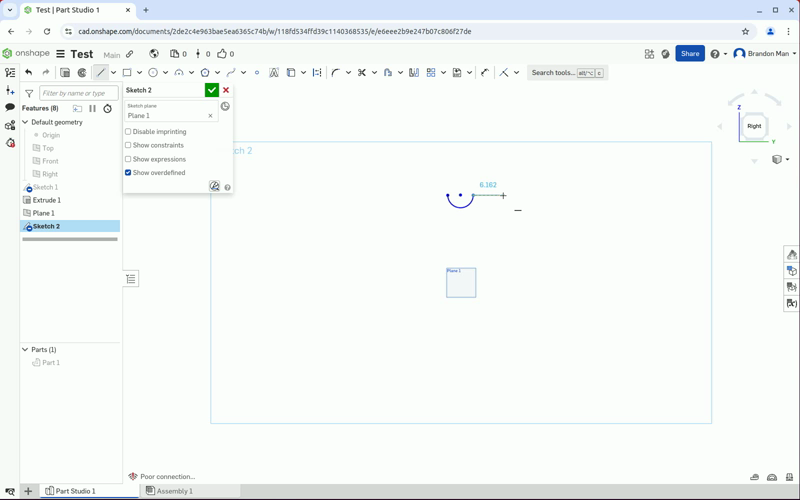
key_down(shift)
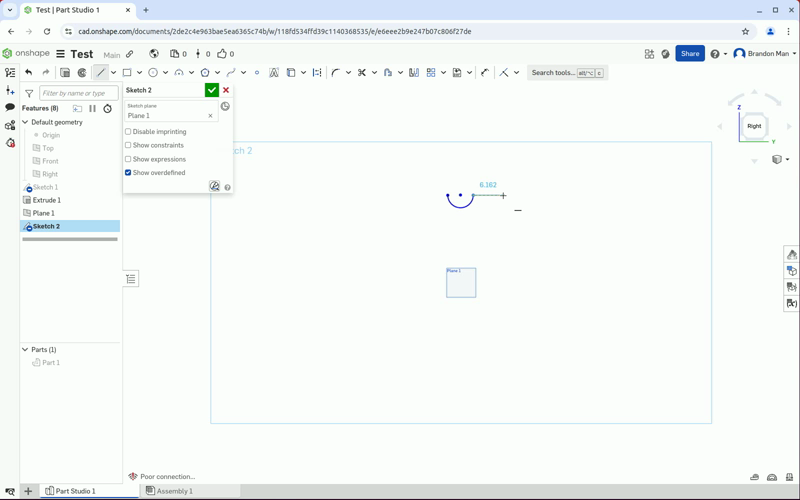
mouse_move(447, 195)
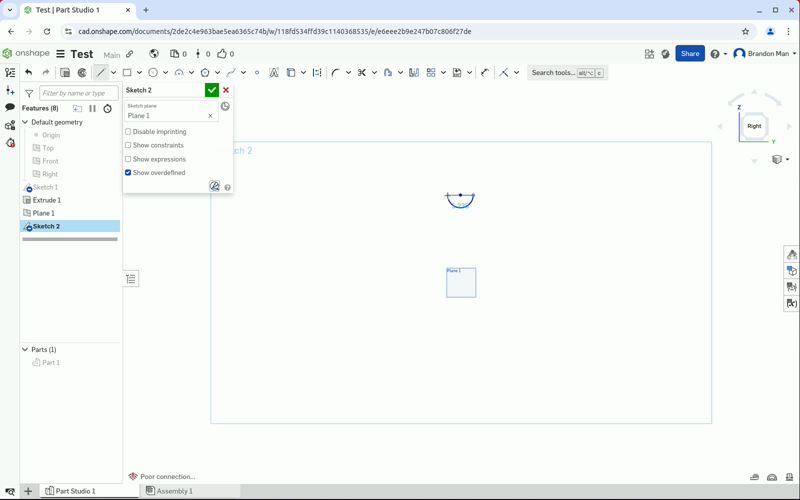
key_up(shift)
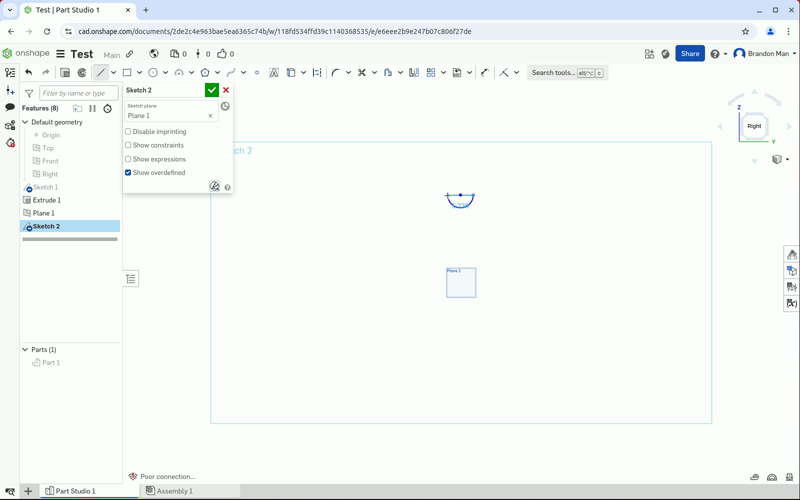
click(447, 195)
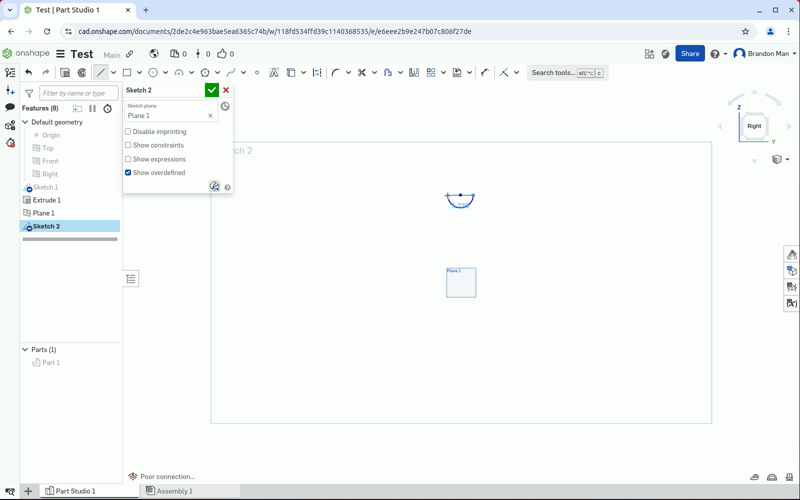
key(esc)
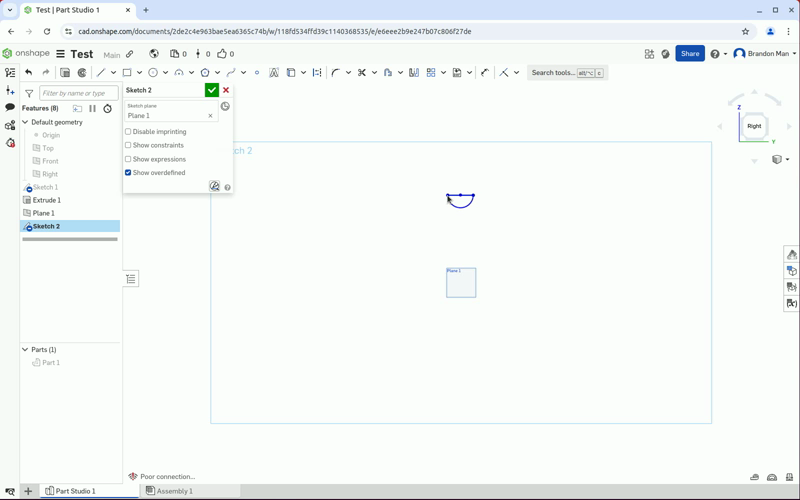
mouse_move(469, 203)
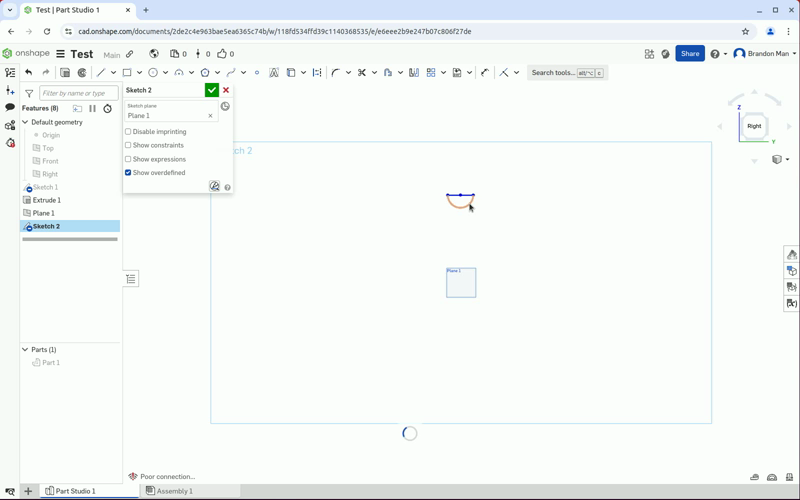
scroll(6)
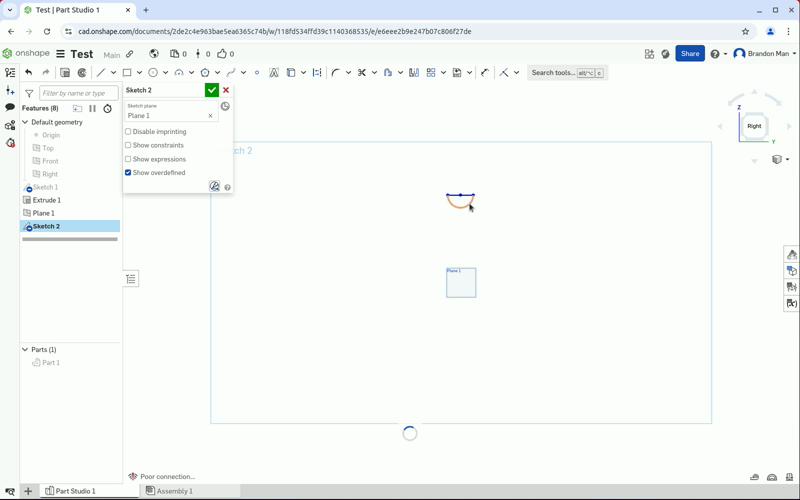
scroll(6)
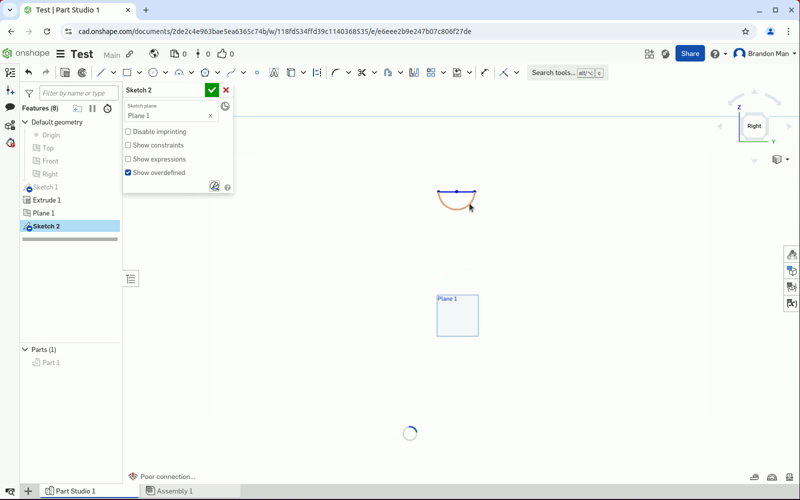
scroll(6)
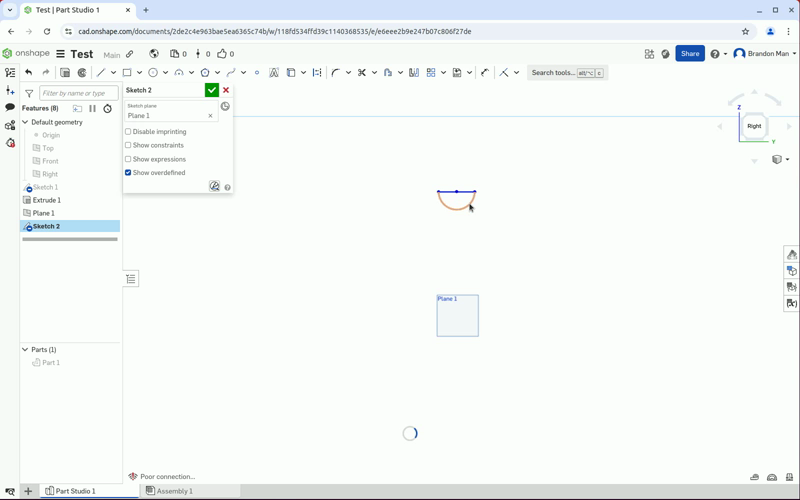
scroll(6)
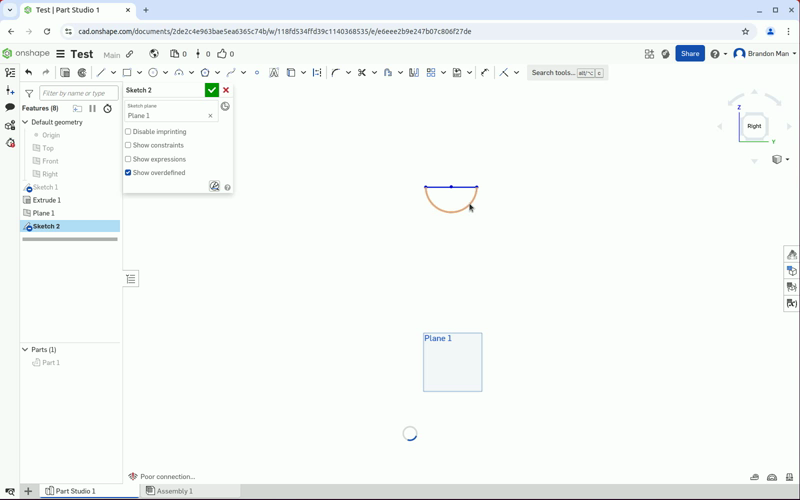
scroll(6)
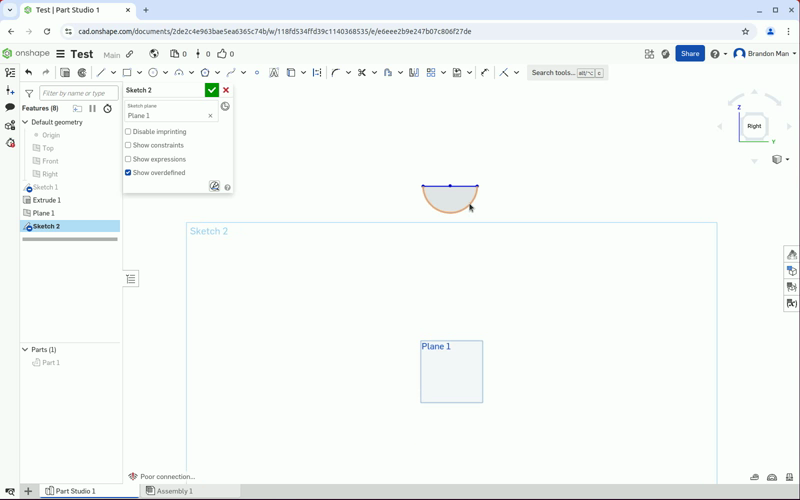
scroll(6)
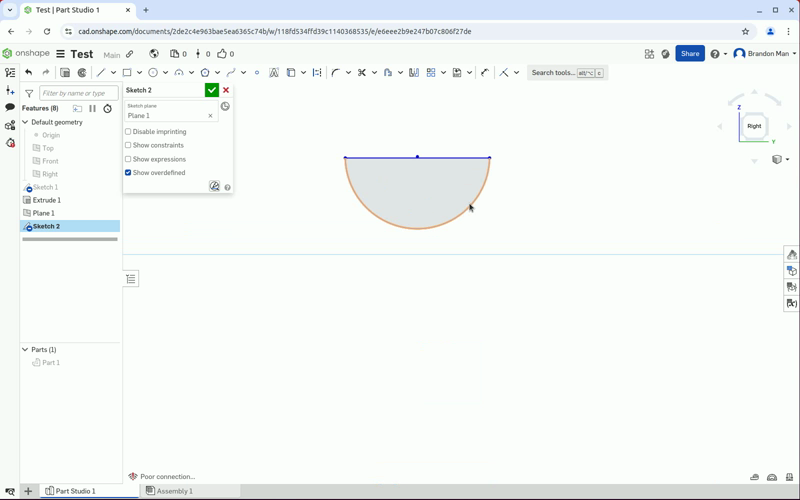
scroll(6)
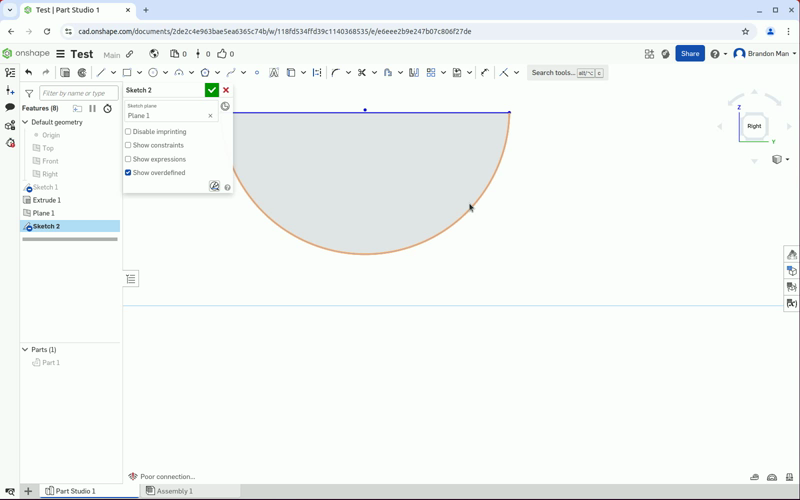
click(469, 203)
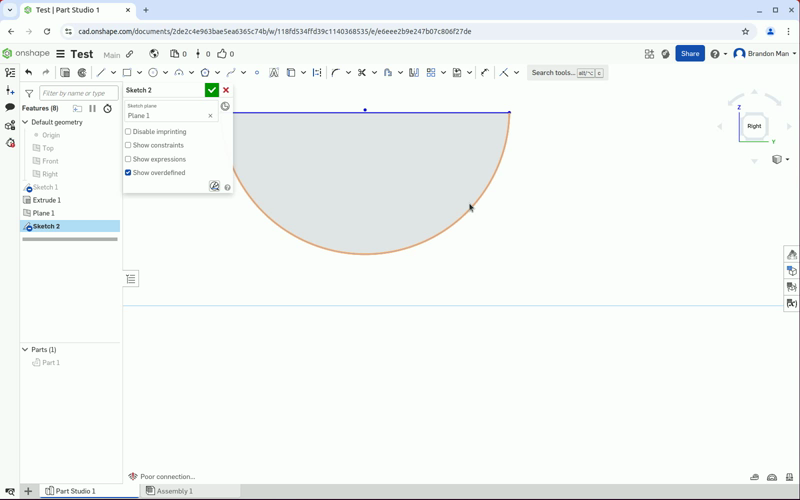
scroll(-6)
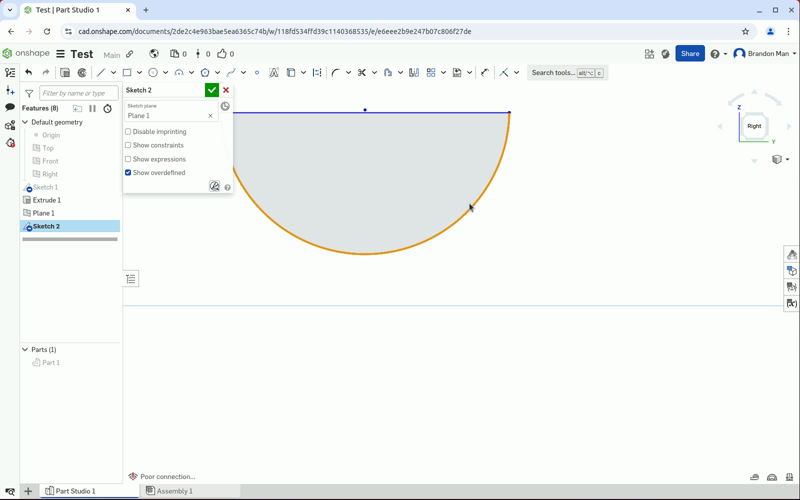
scroll(-6)
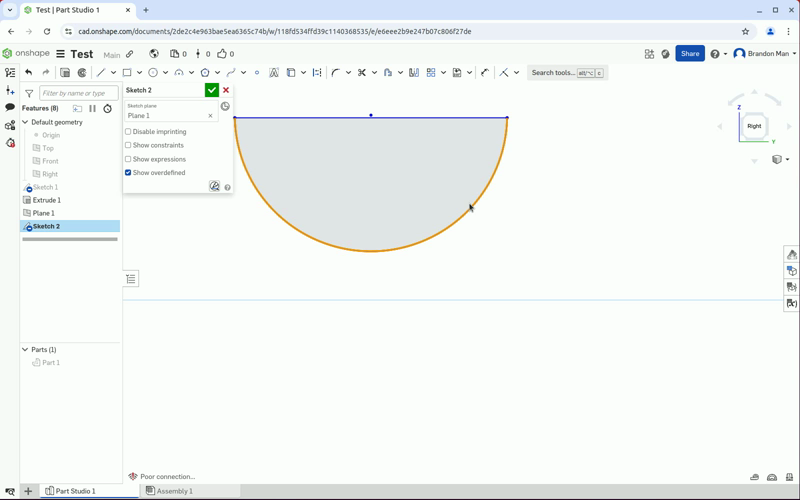
scroll(-6)
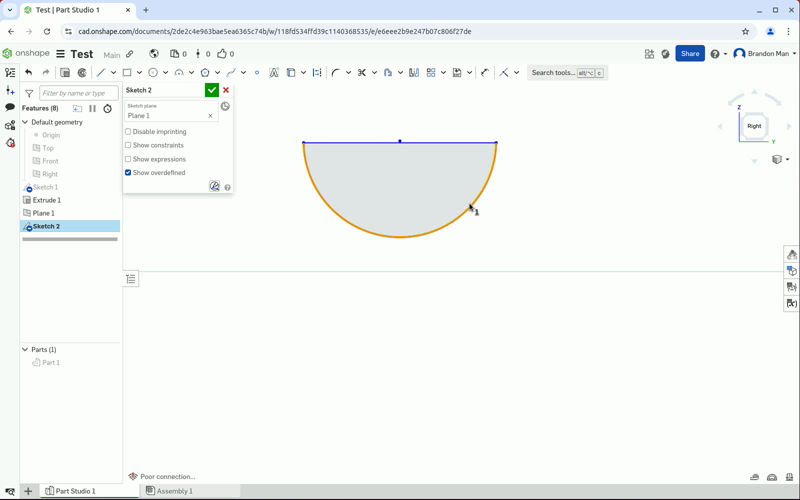
scroll(-6)
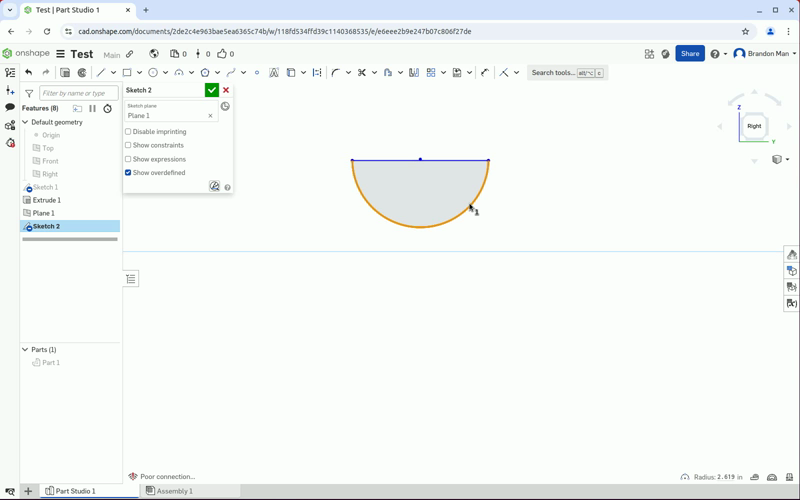
scroll(-6)
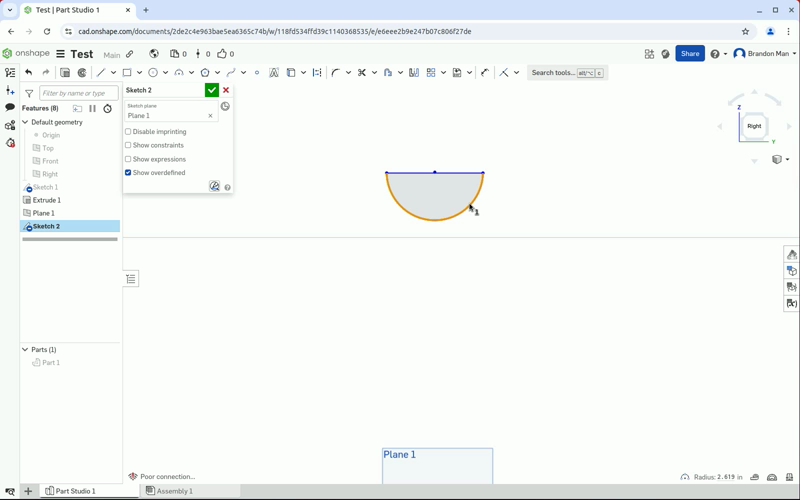
scroll(-6)
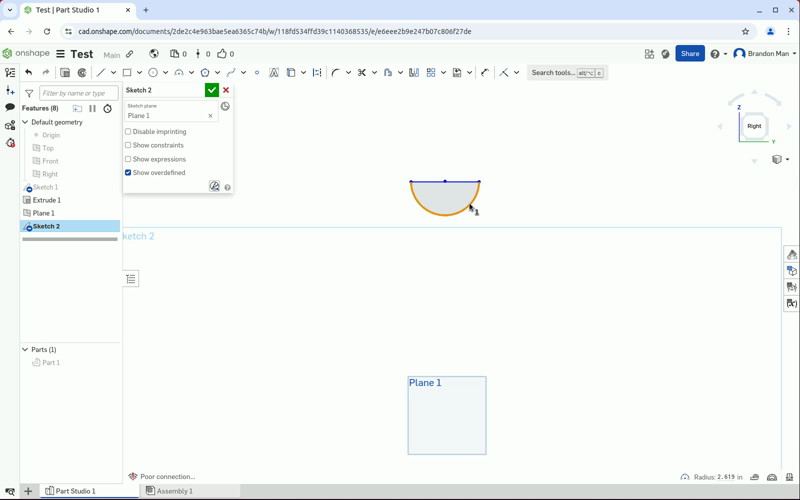
scroll(-6)
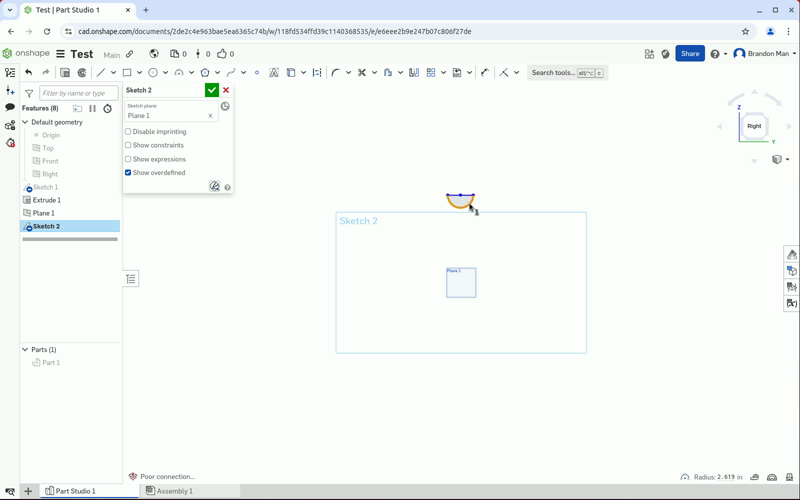
mouse_move(73, 352)
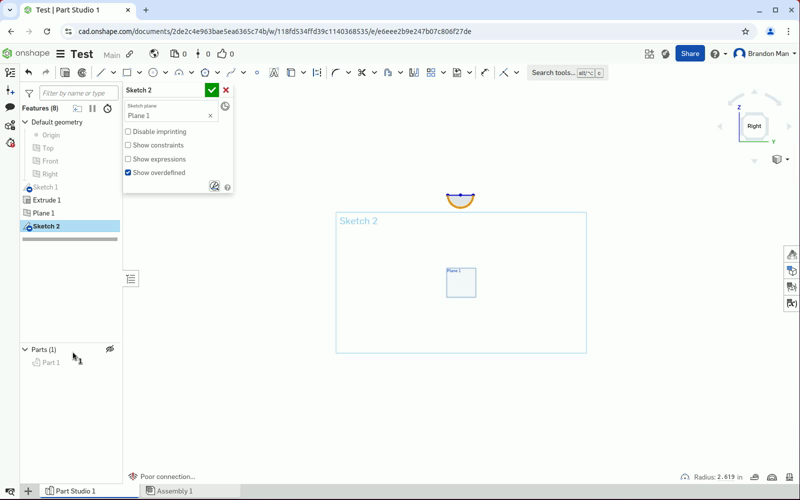
key(shift+y)
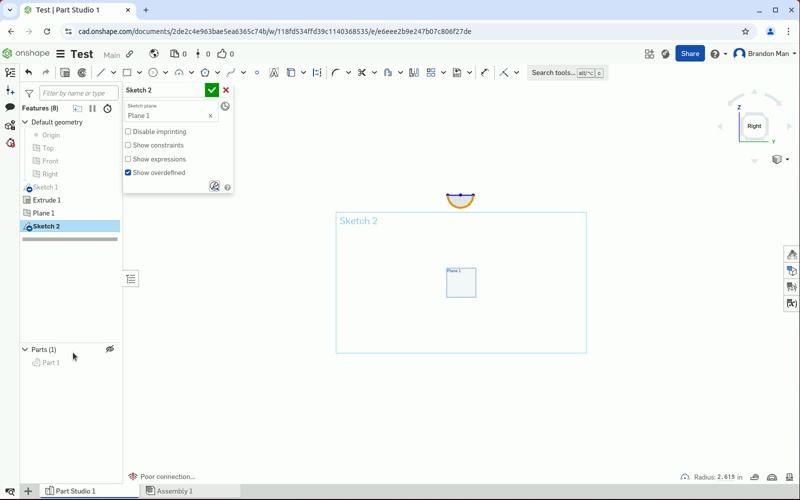
key(shift+e)
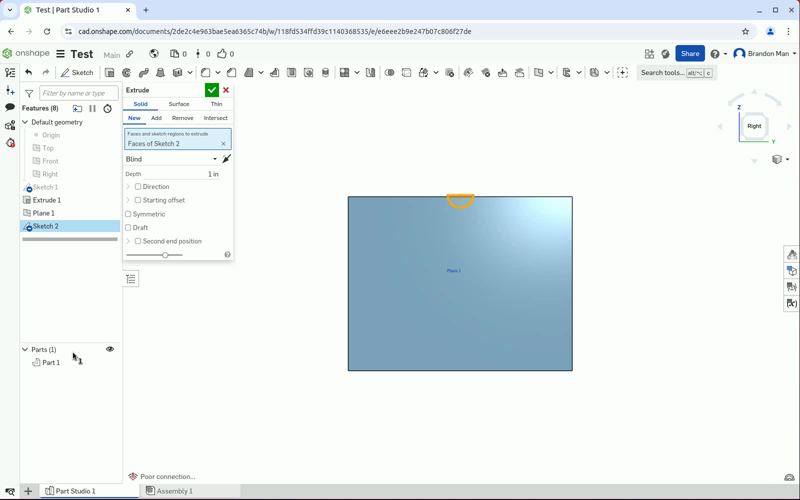
mouse_move(143, 106)
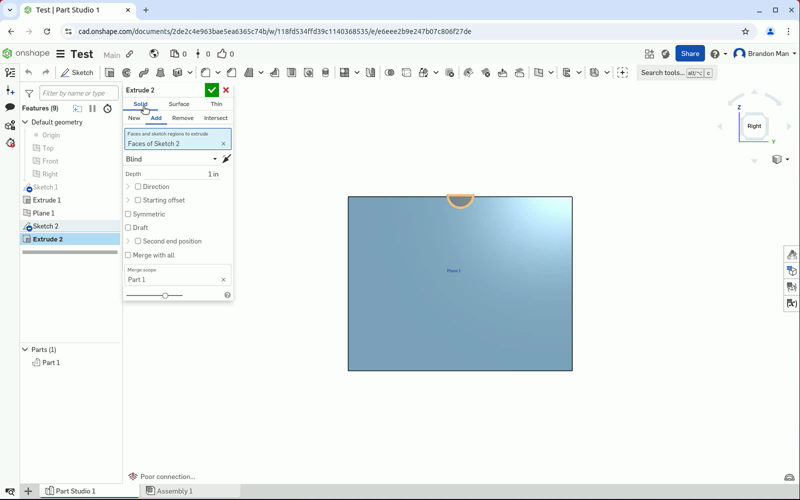
click(143, 106)
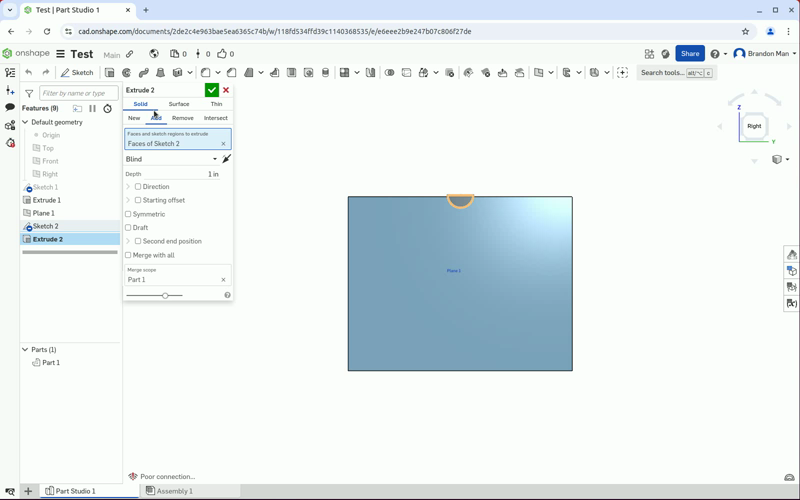
mouse_move(186, 120)
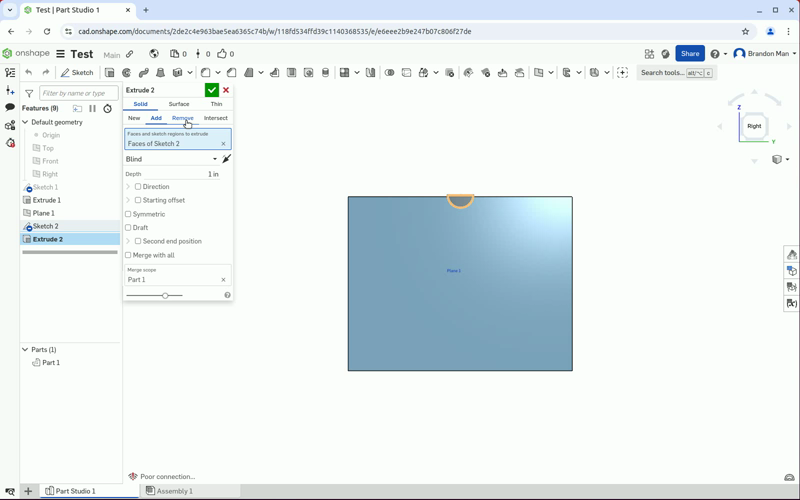
click(186, 120)
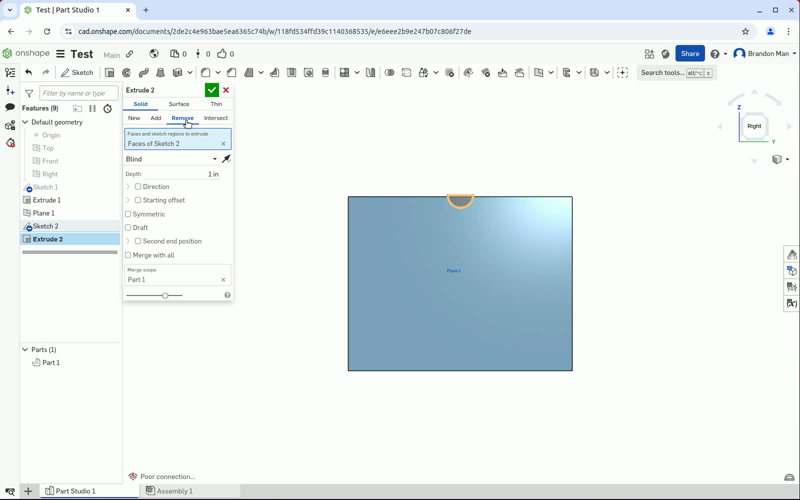
key(tab, 4)
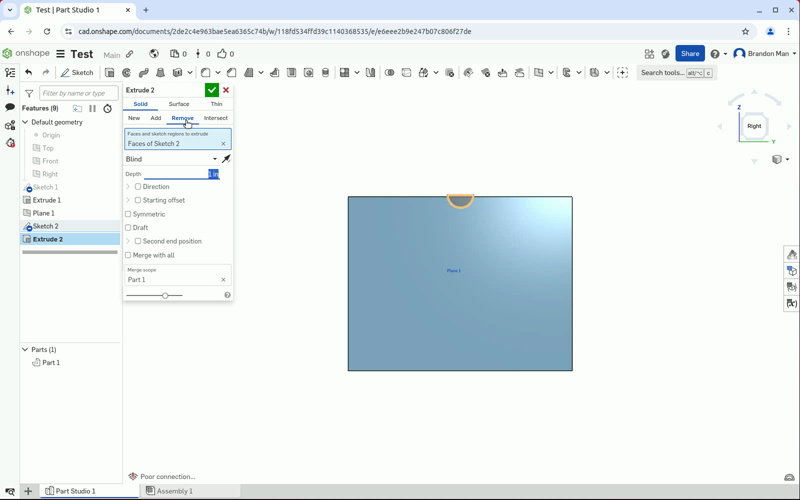
text(1.204)
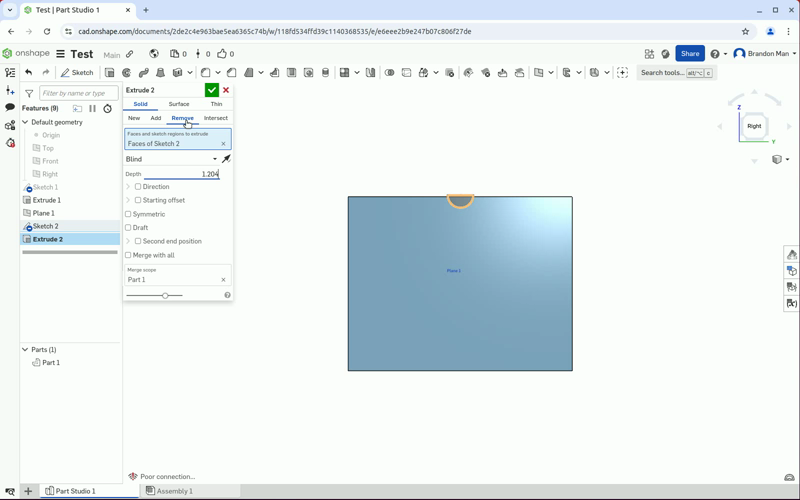
key(tab, 6)
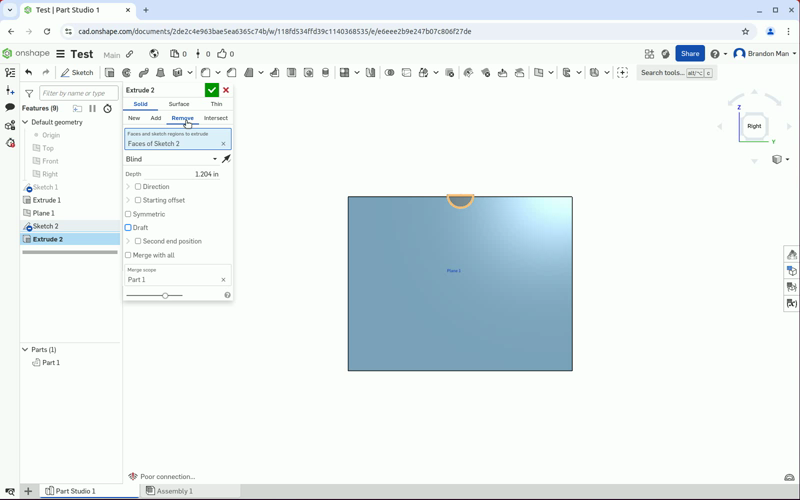
key(space)
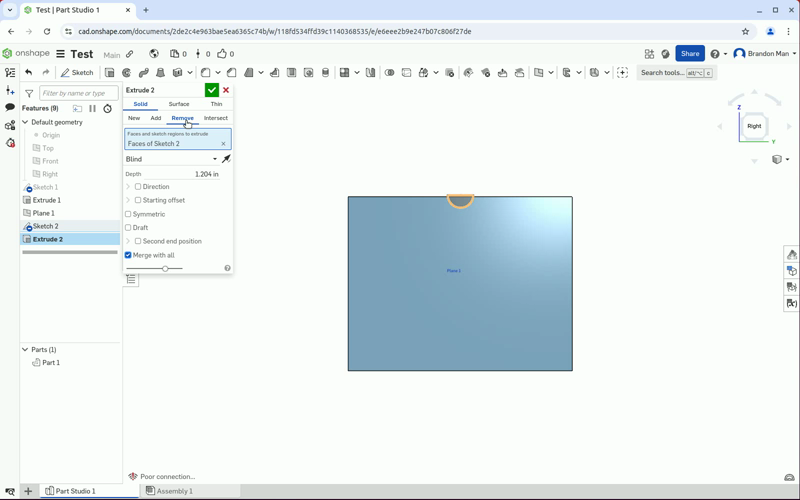
key(enter)
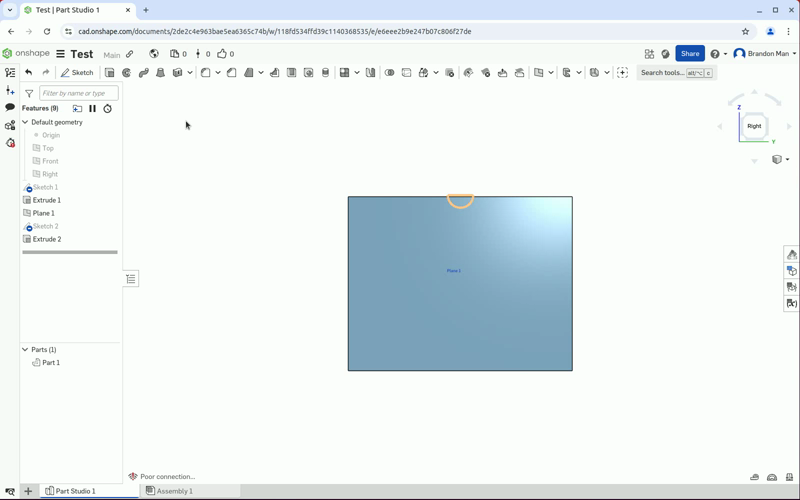
key(shift+h)
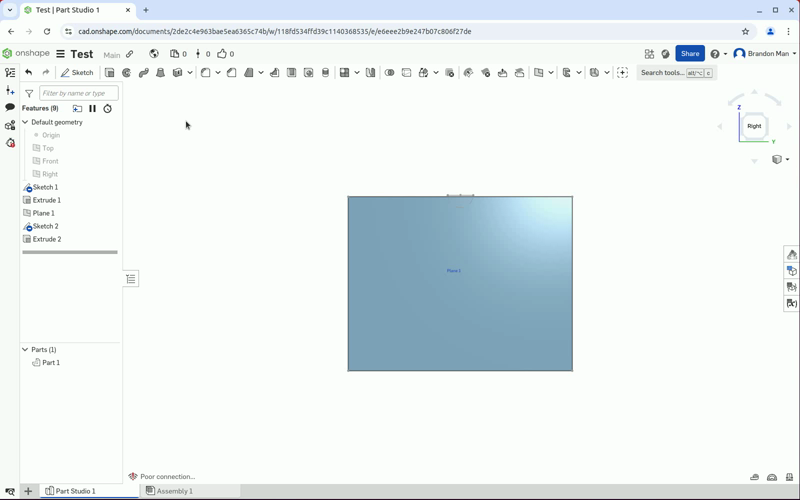
key(shift+h)
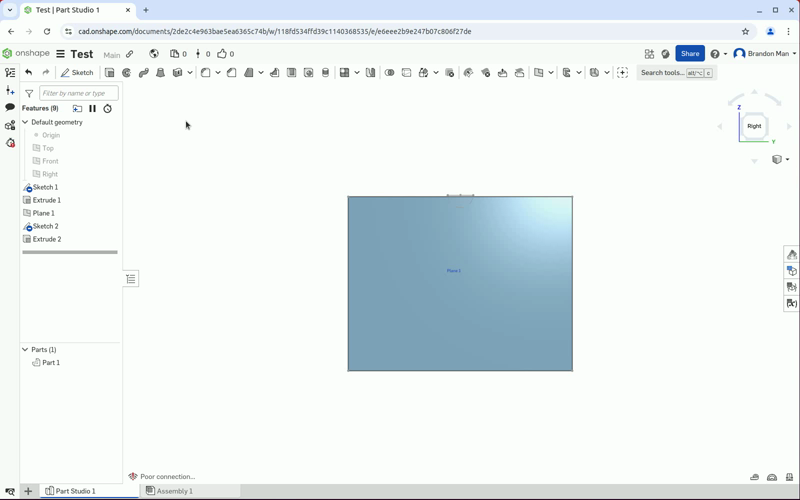
key(shift+7)
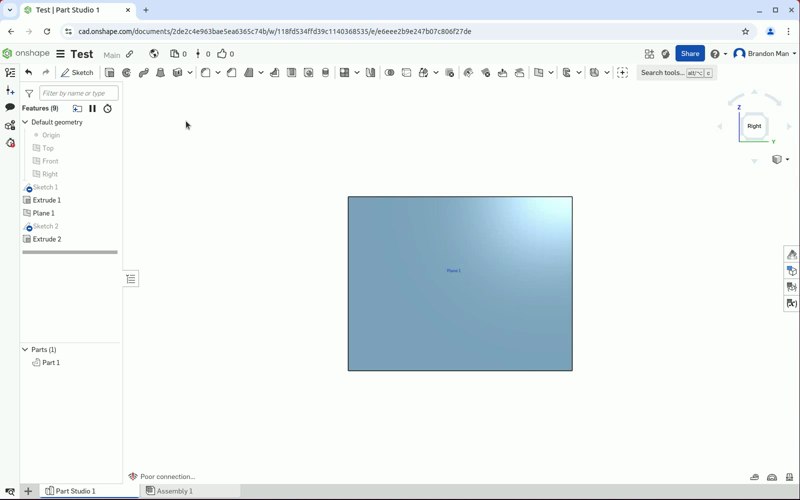
key(right, 2)
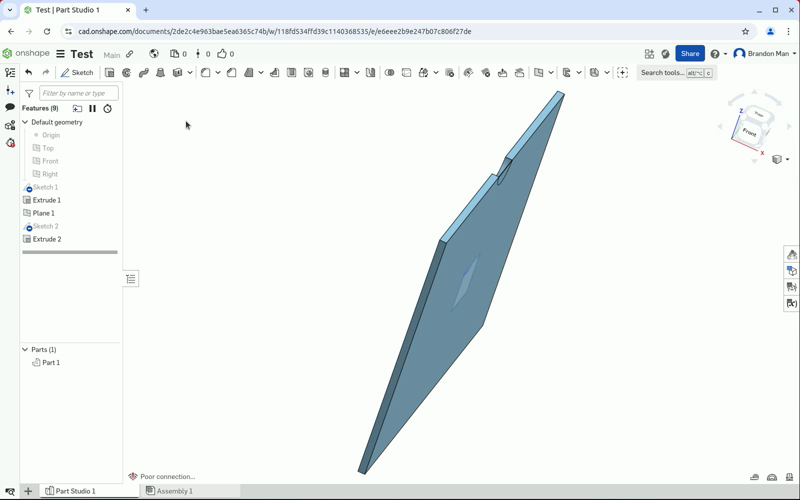
key(down, 2)
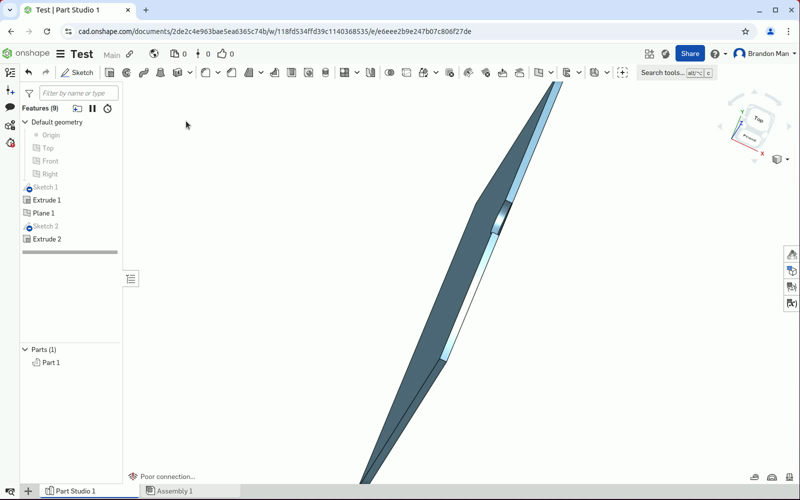
key(up, 2)
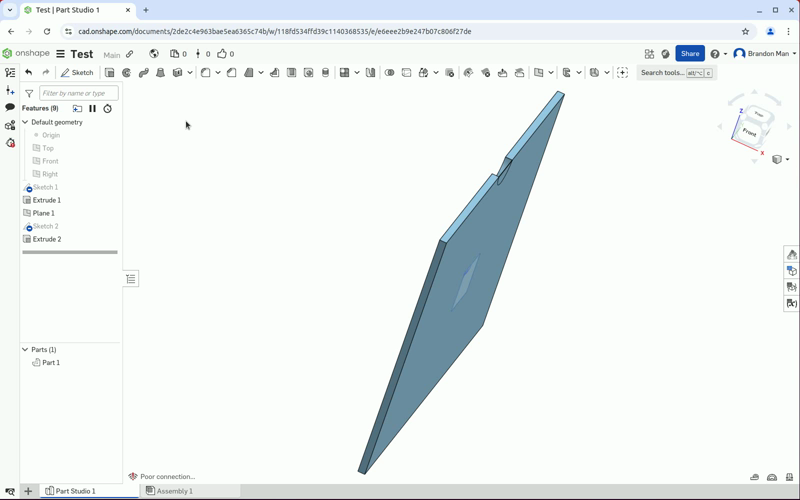
key(left, 2)
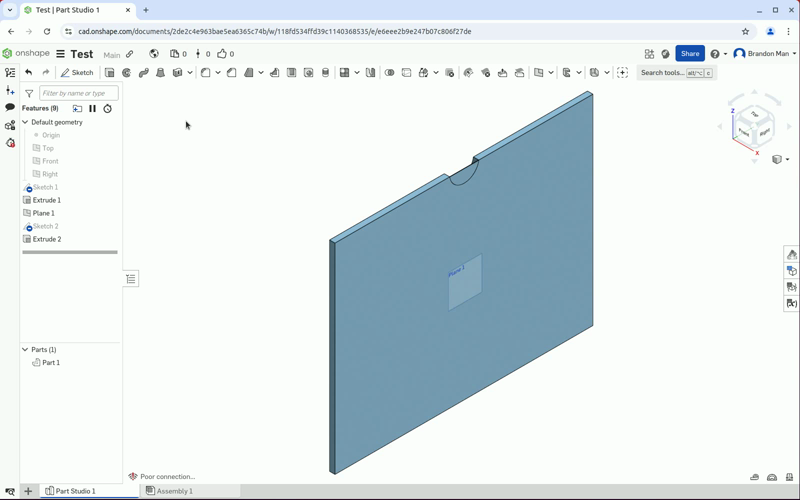
mouse_move(73, 189)
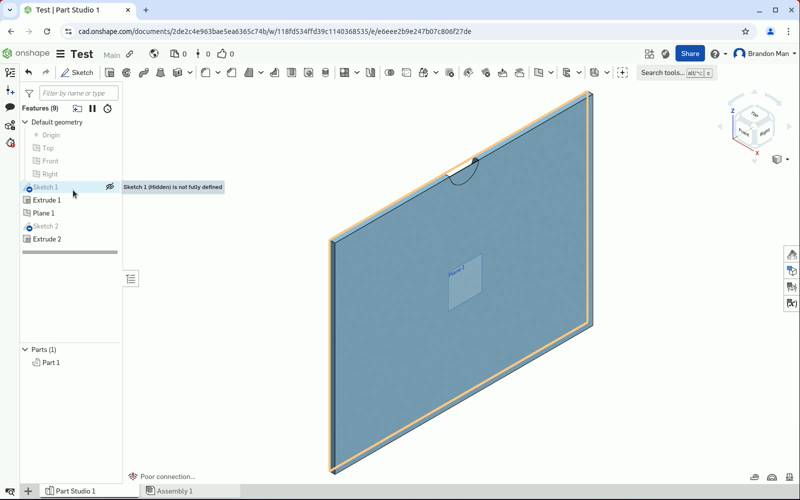
click(73, 189)